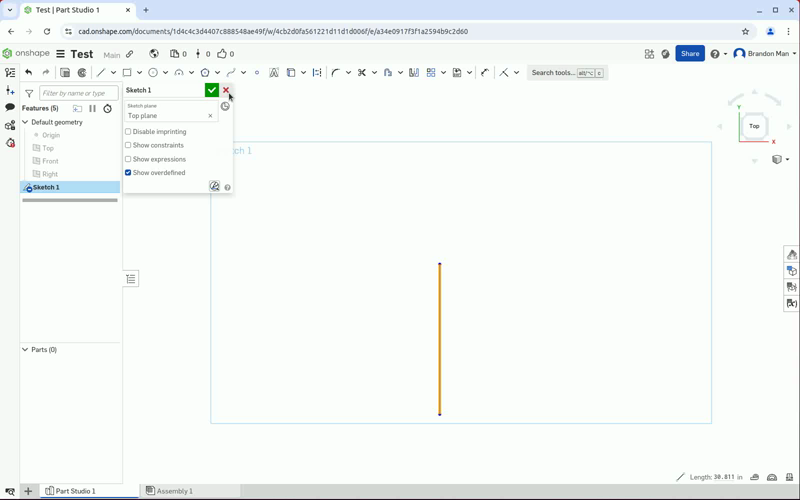
key(shift+h)
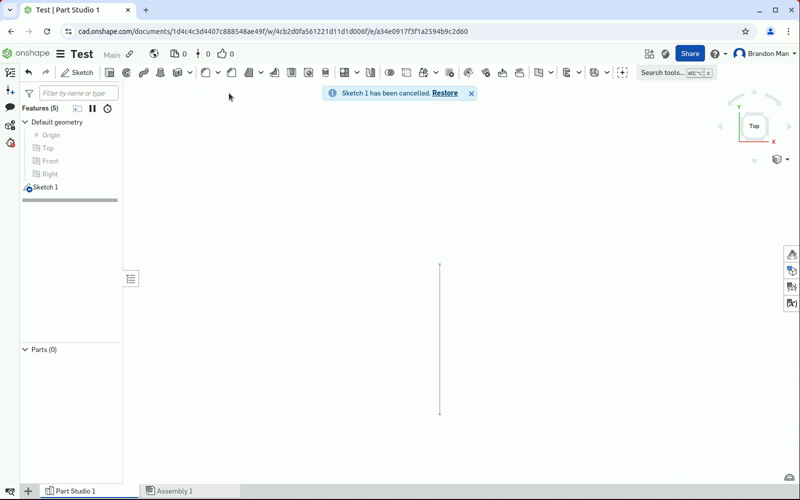
key(shift+s)
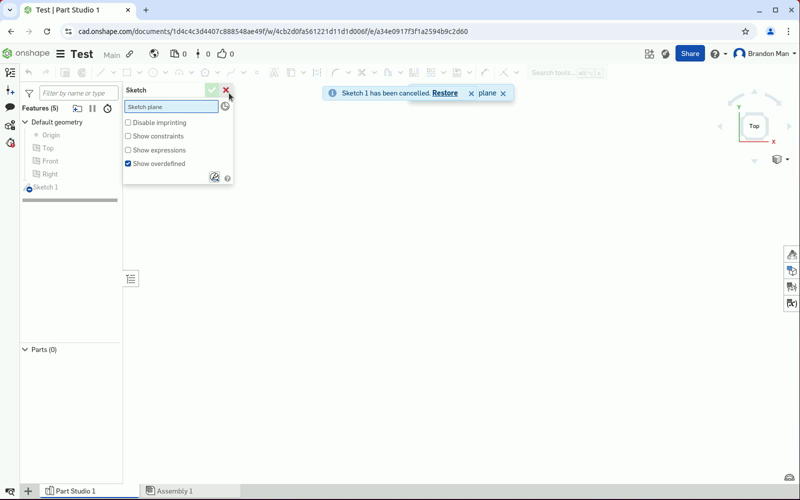
mouse_move(73, 150)
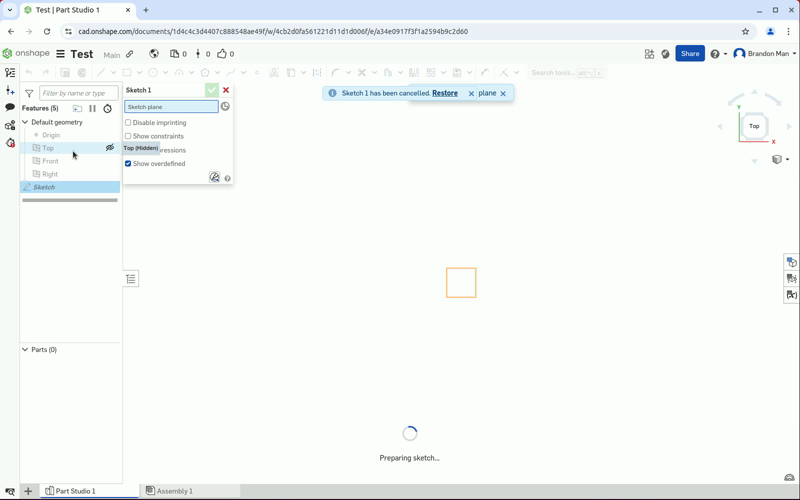
click(73, 150)
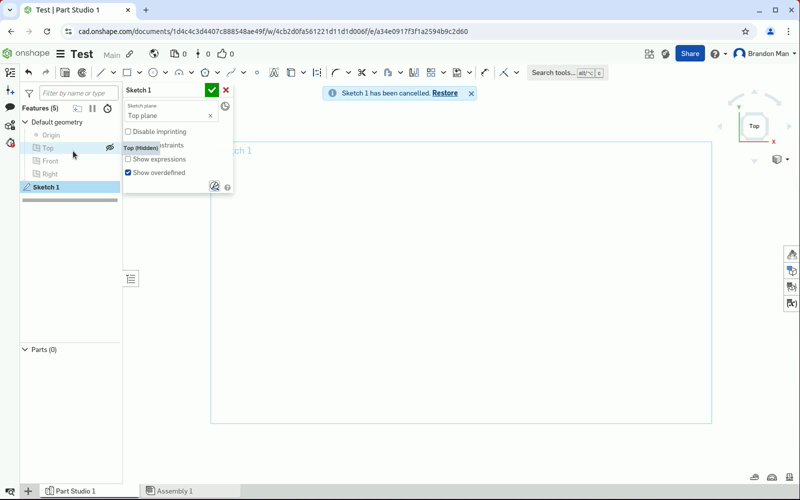
mouse_move(73, 352)
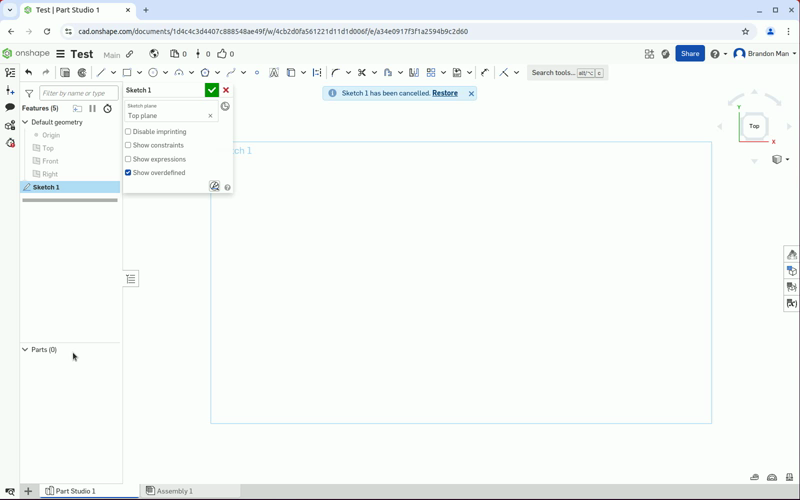
key(y)
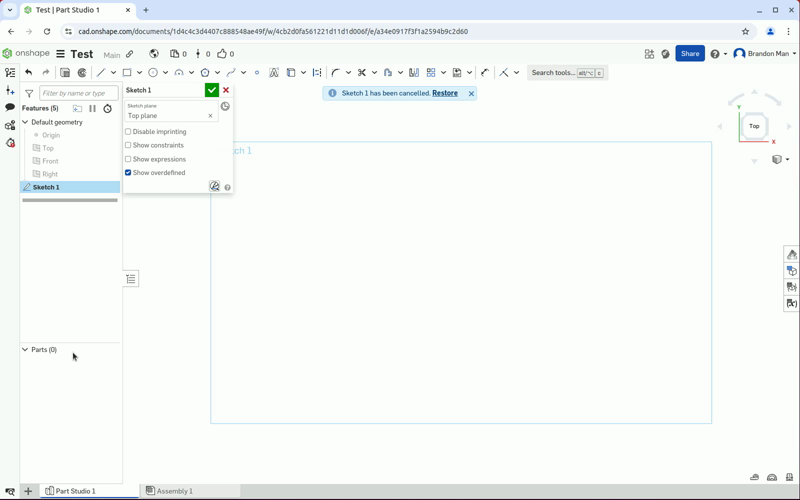
key(l)
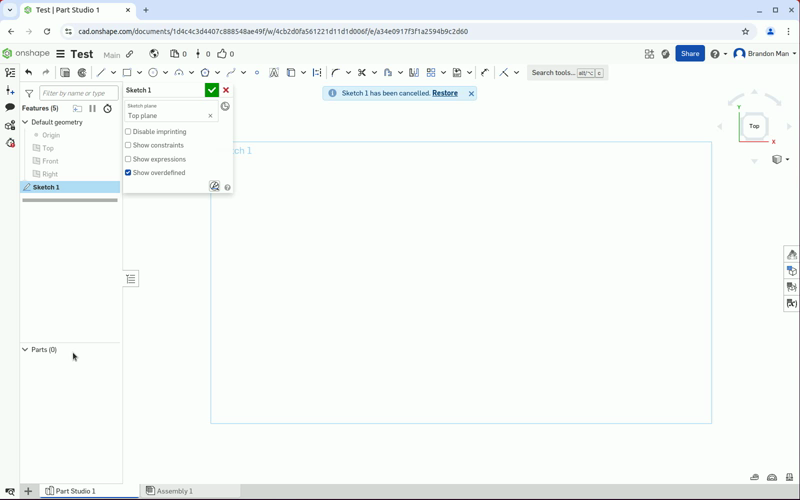
key_down(shift)
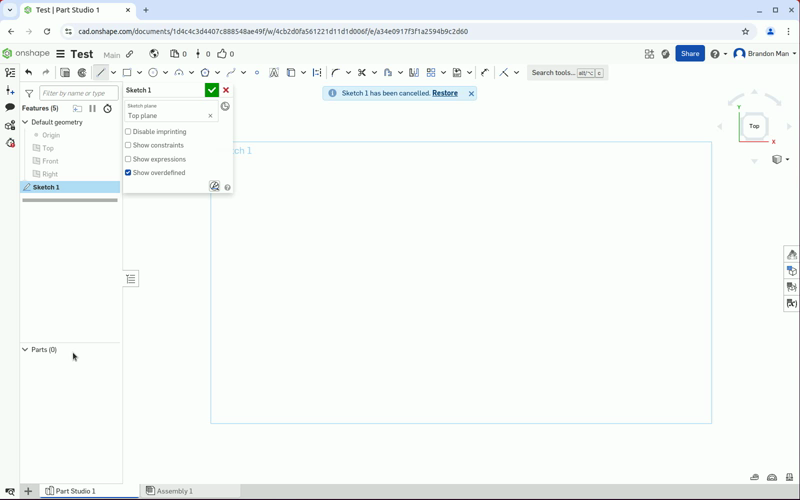
mouse_move(348, 379)
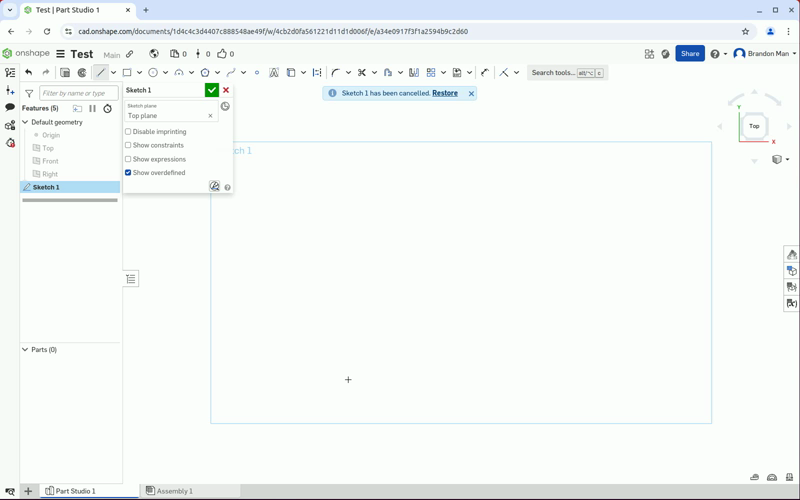
click(348, 379)
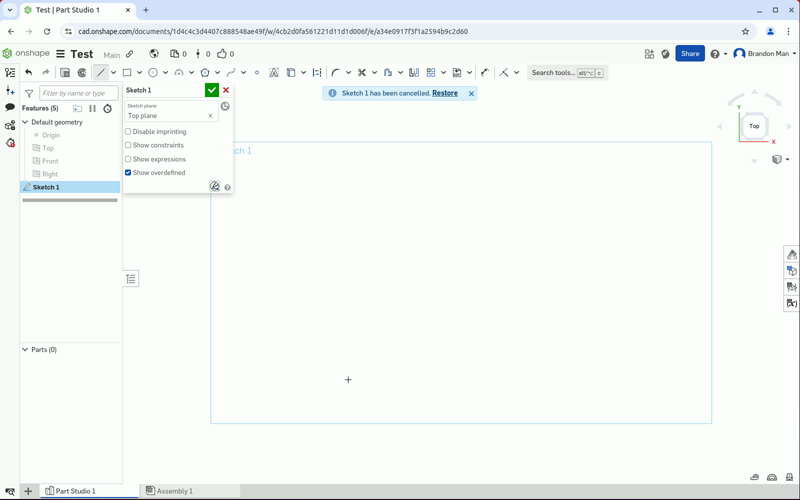
key_up(shift)
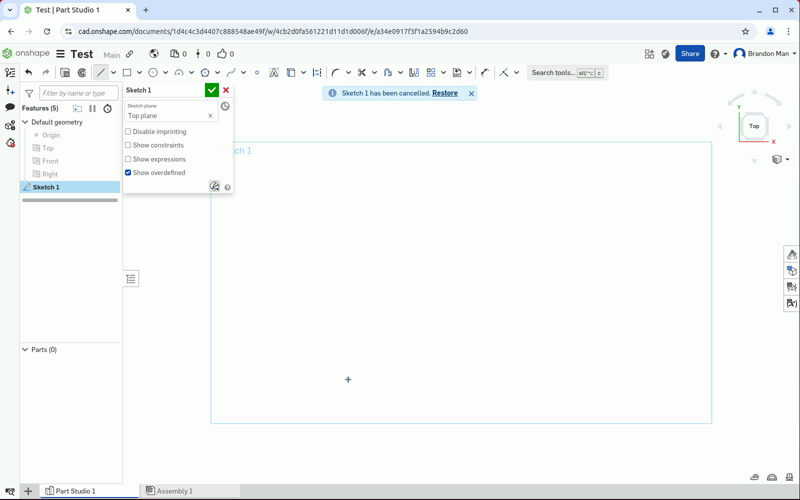
key_down(shift)
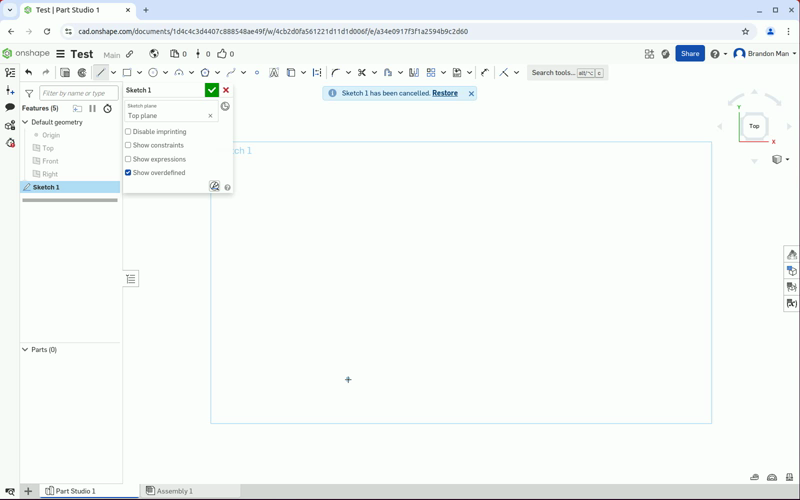
mouse_move(572, 379)
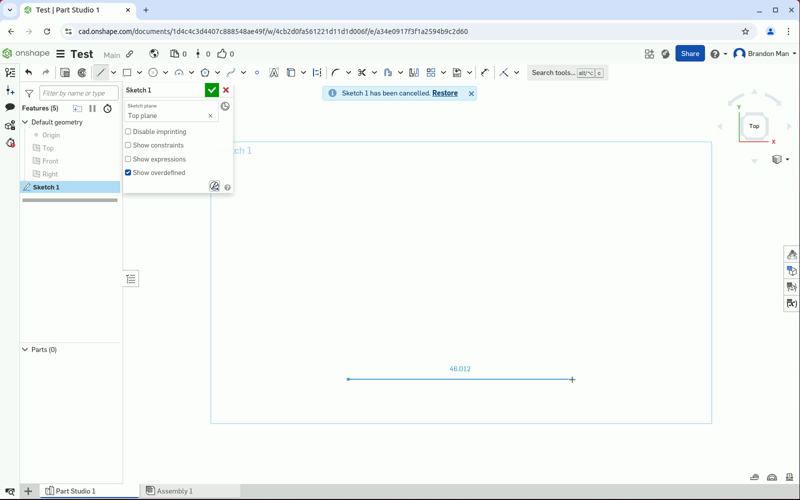
click(572, 379)
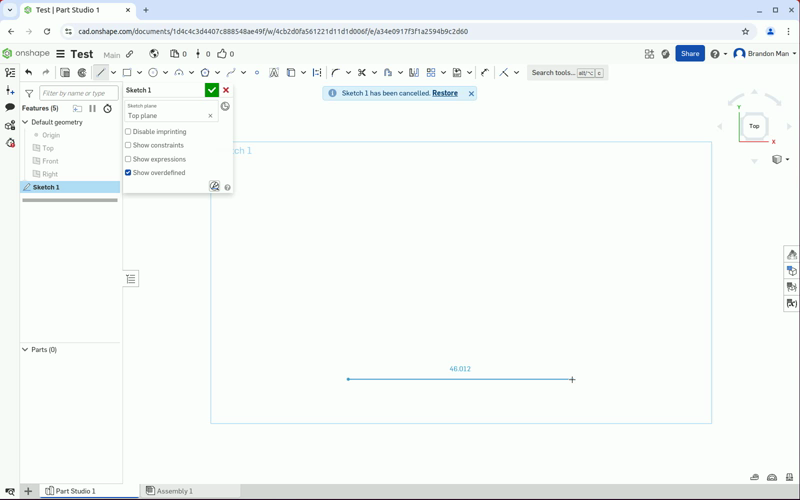
key_up(shift)
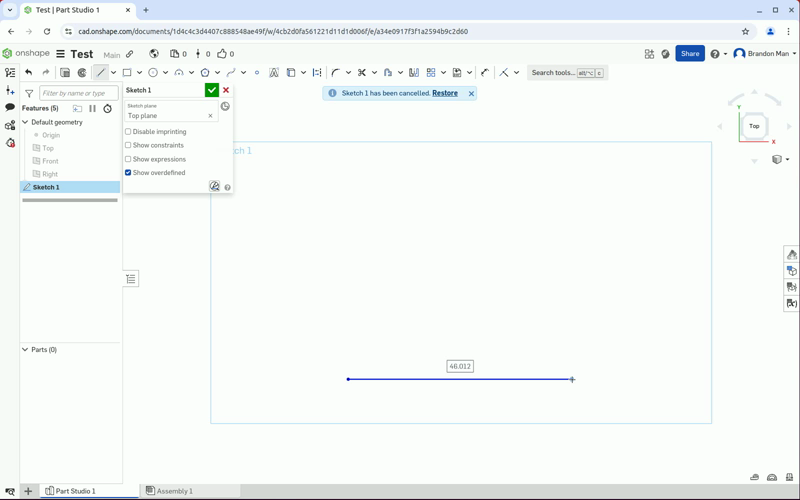
key_down(shift)
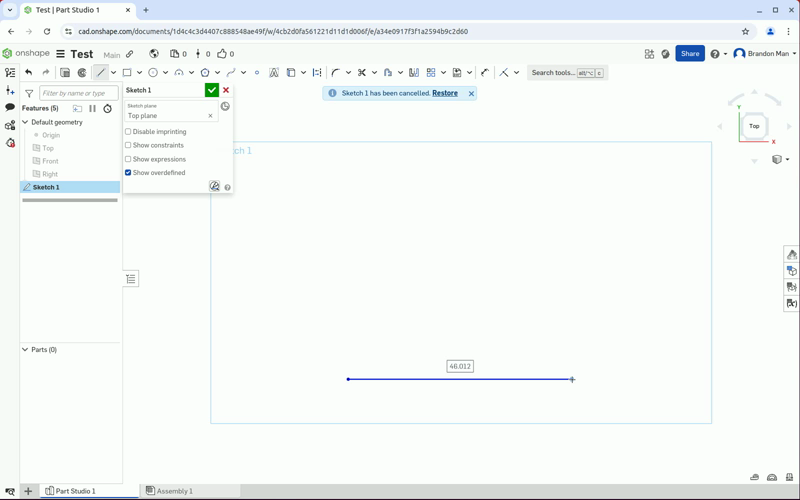
mouse_move(572, 188)
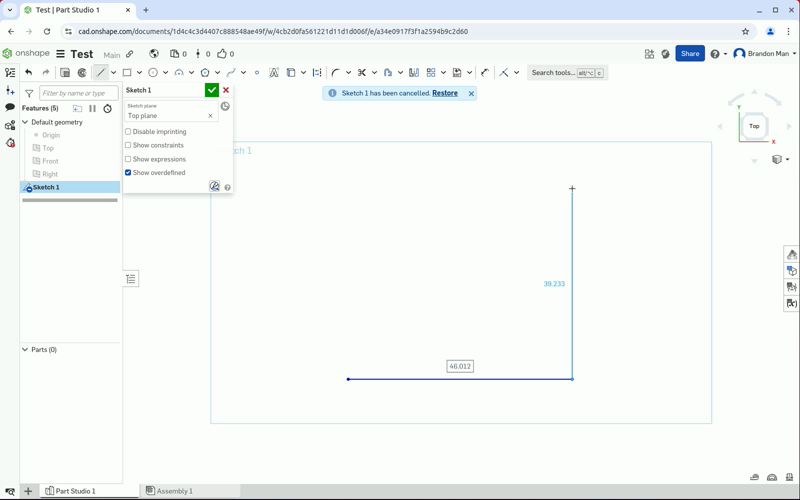
click(572, 188)
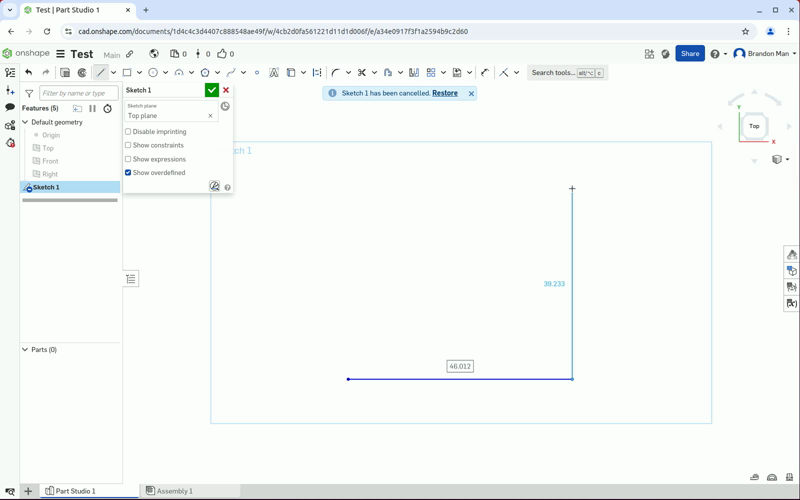
key_up(shift)
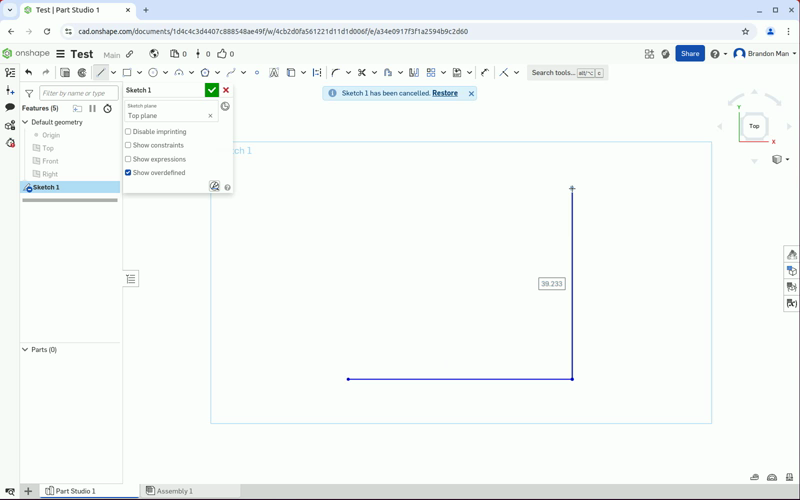
key_down(shift)
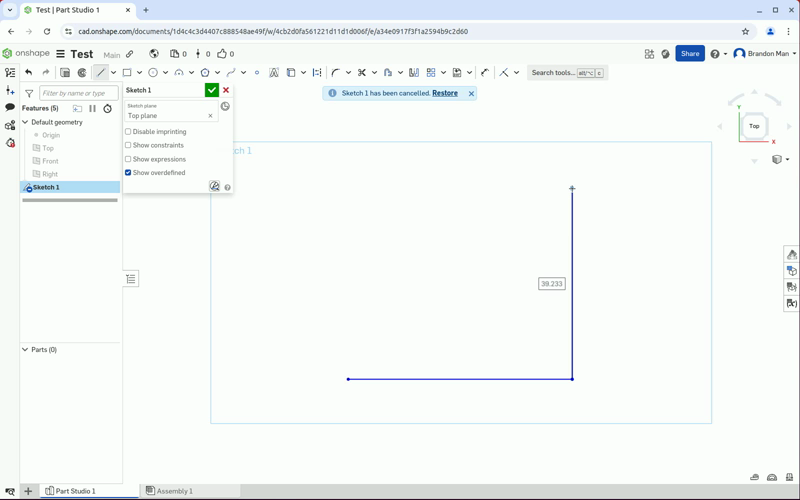
mouse_move(348, 188)
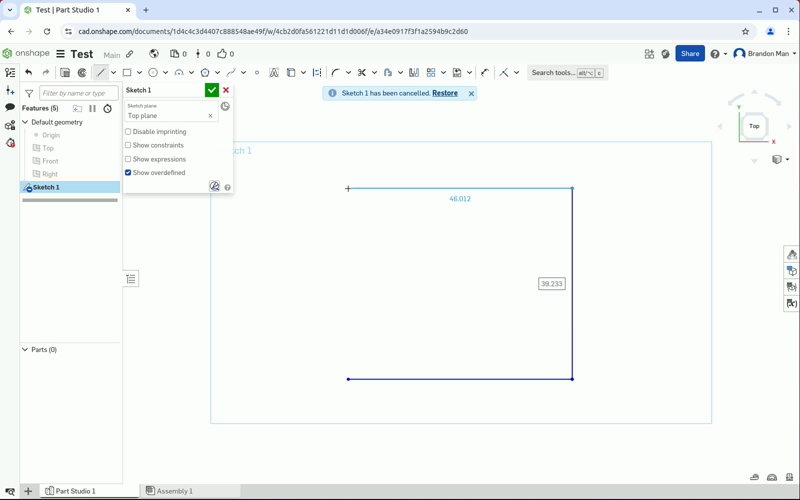
click(348, 188)
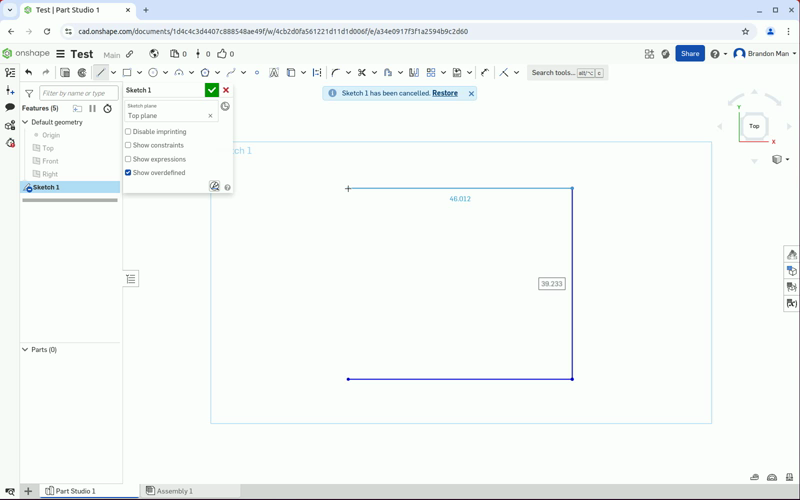
key_up(shift)
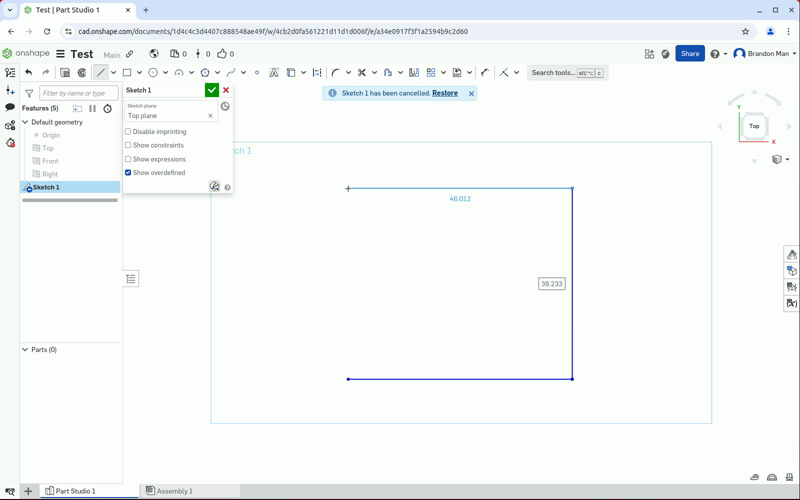
key_down(shift)
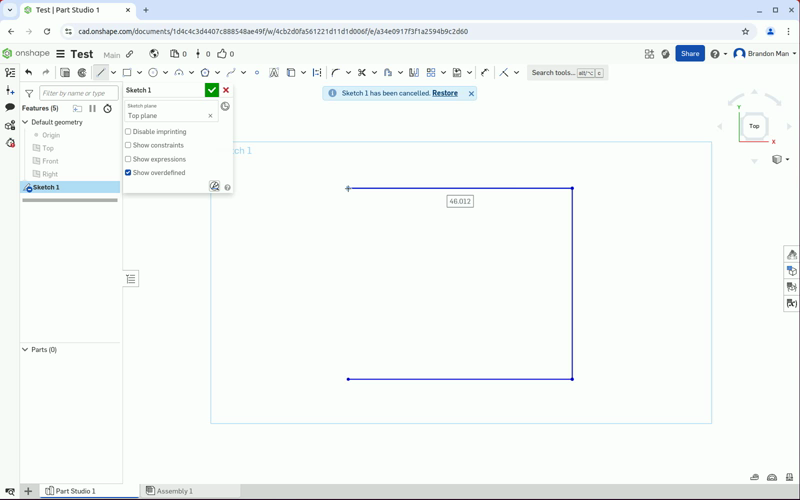
mouse_move(348, 379)
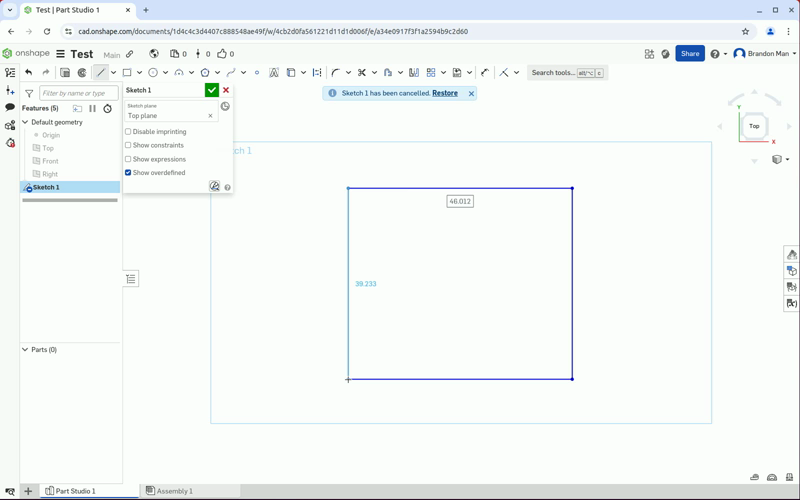
key_up(shift)
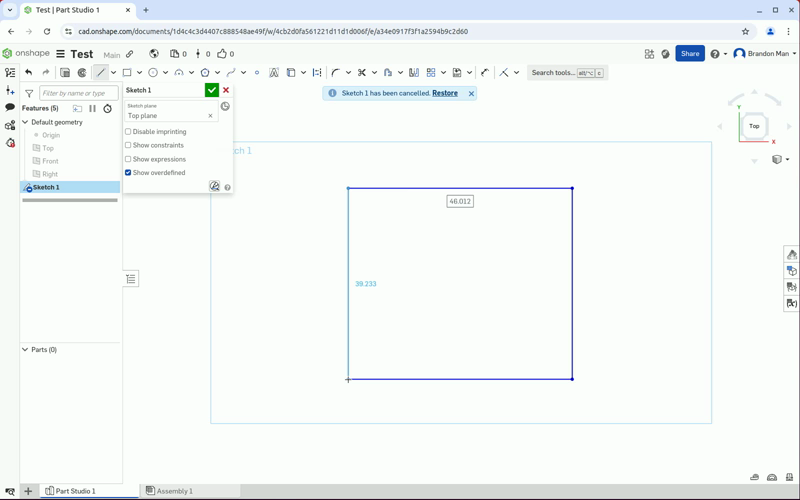
click(348, 379)
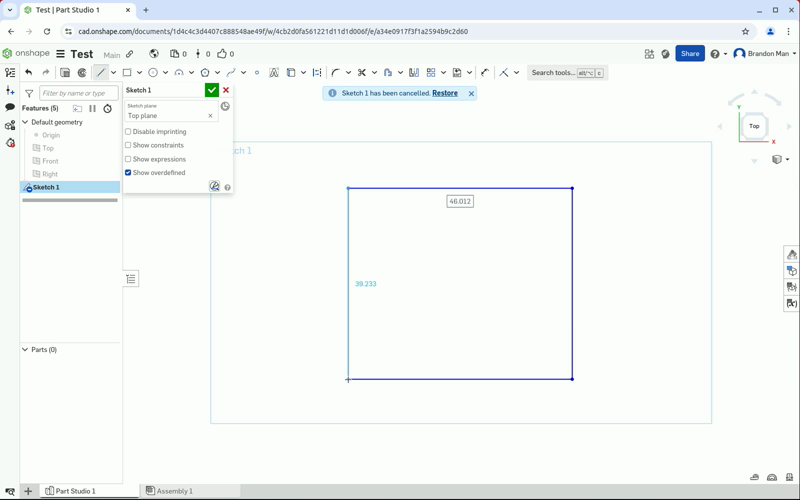
key(esc)
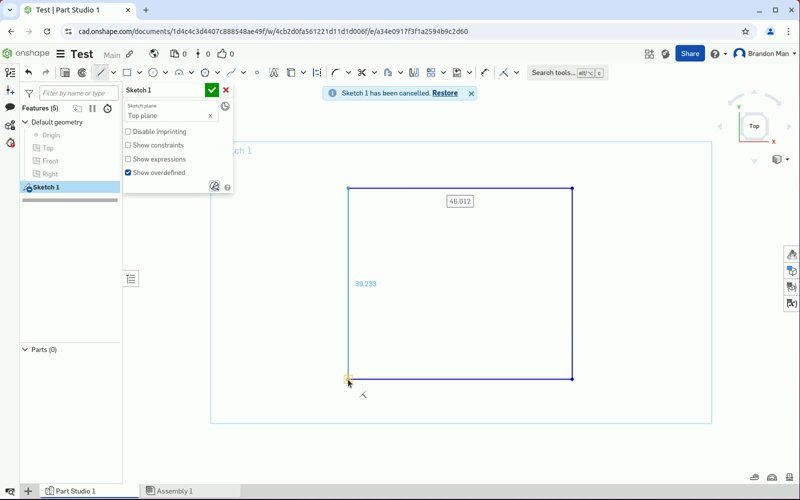
mouse_move(482, 347)
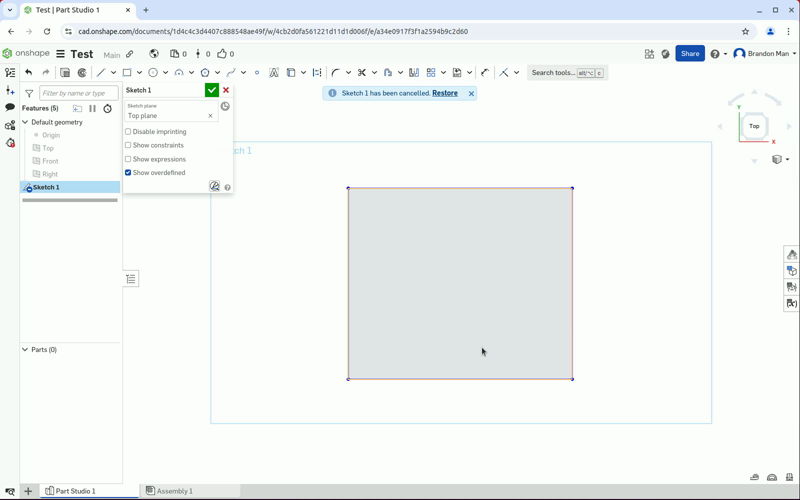
click(482, 347)
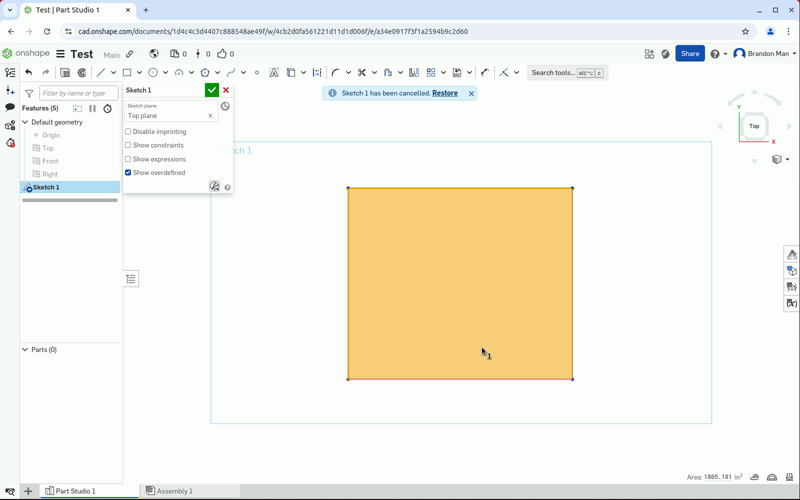
mouse_move(73, 352)
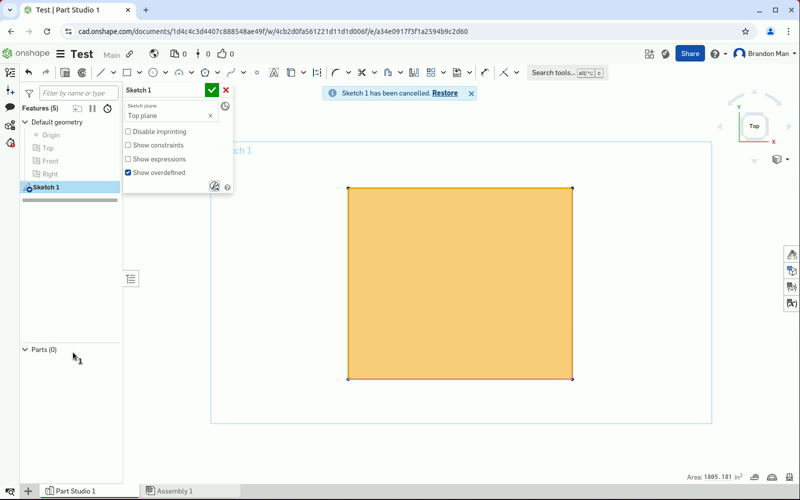
key(shift+y)
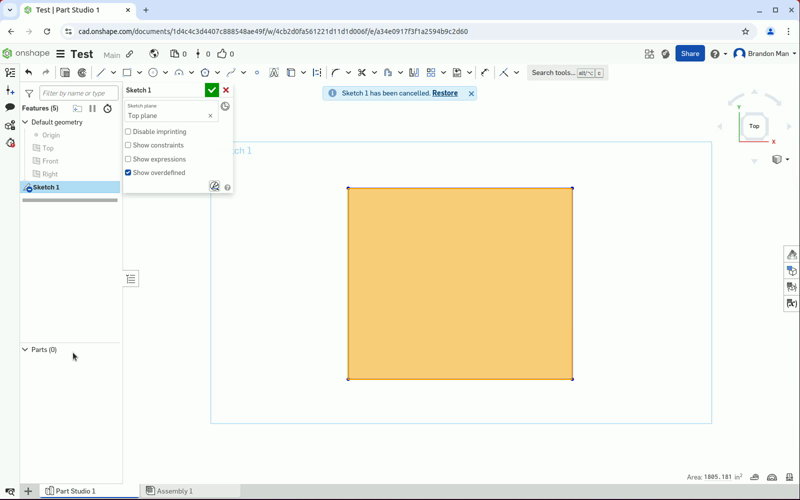
key(shift+e)
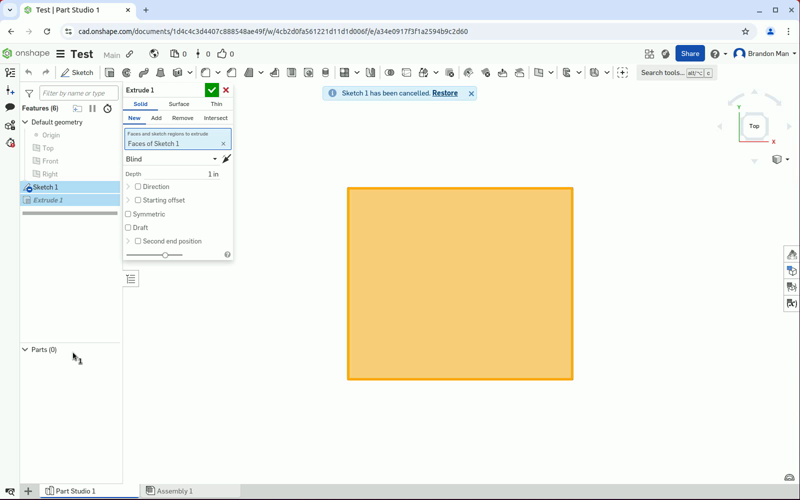
mouse_move(143, 106)
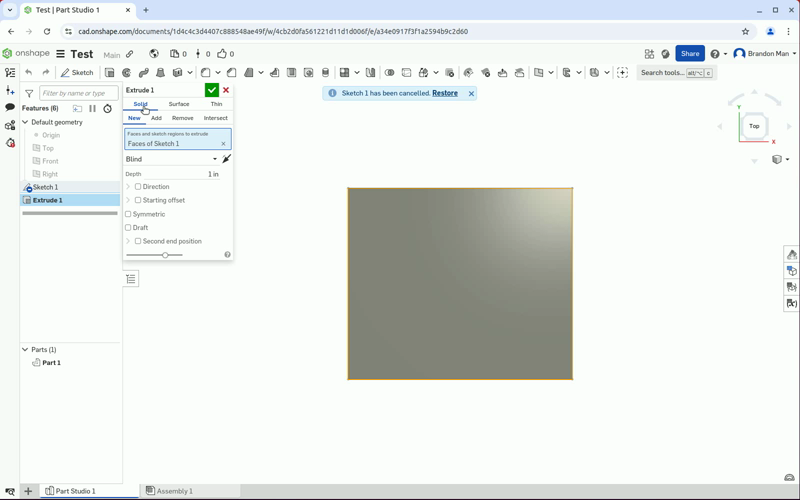
click(143, 106)
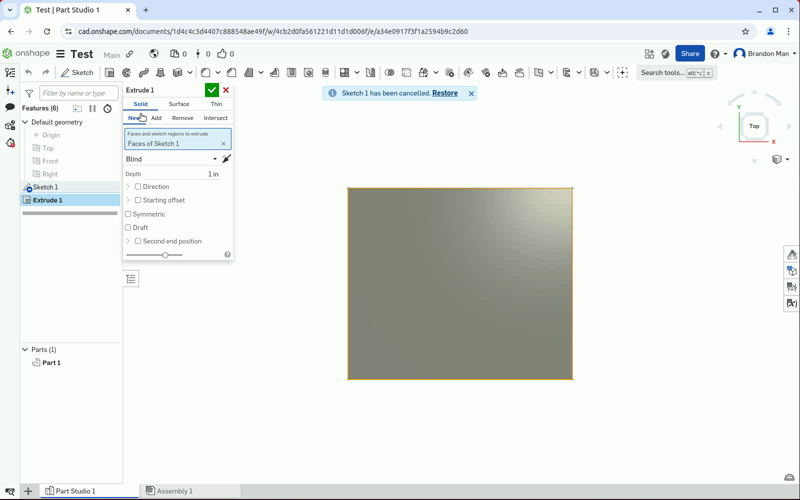
mouse_move(137, 120)
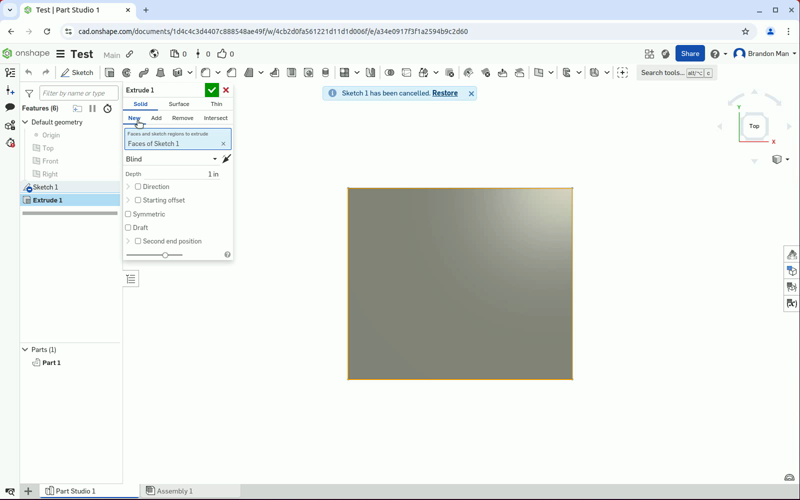
click(137, 120)
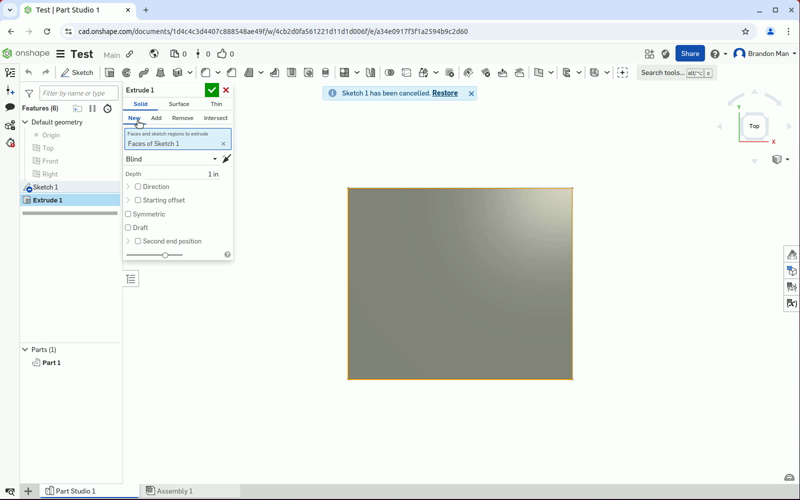
key(tab, 4)
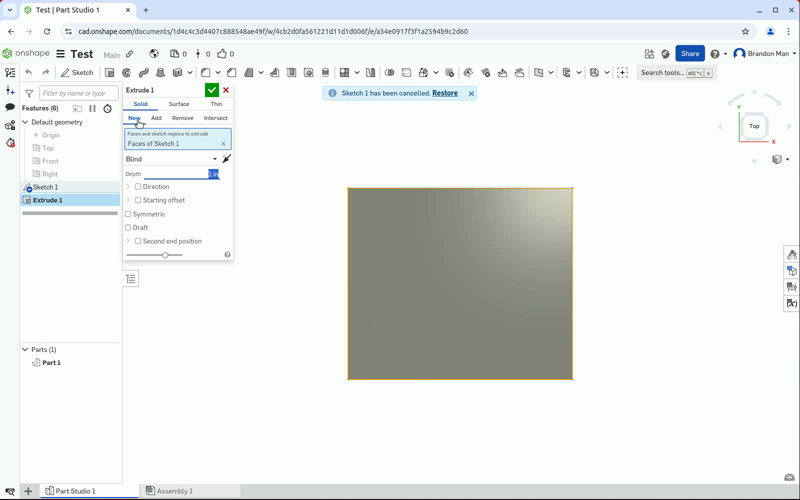
text(13.961)
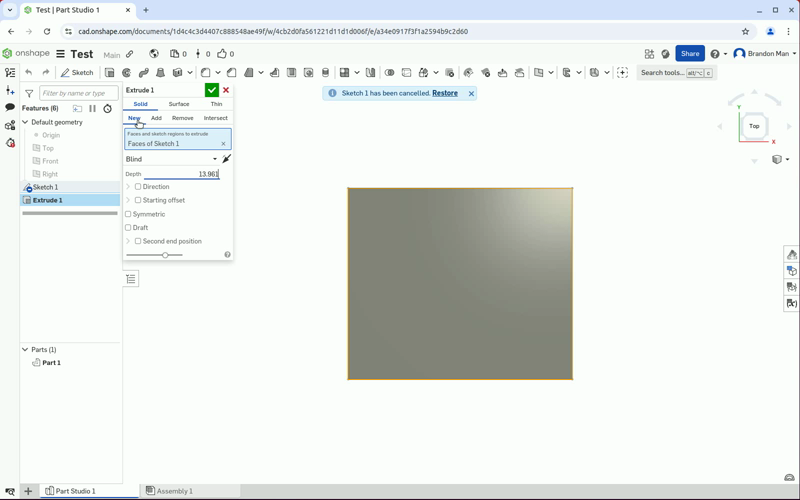
key(enter)
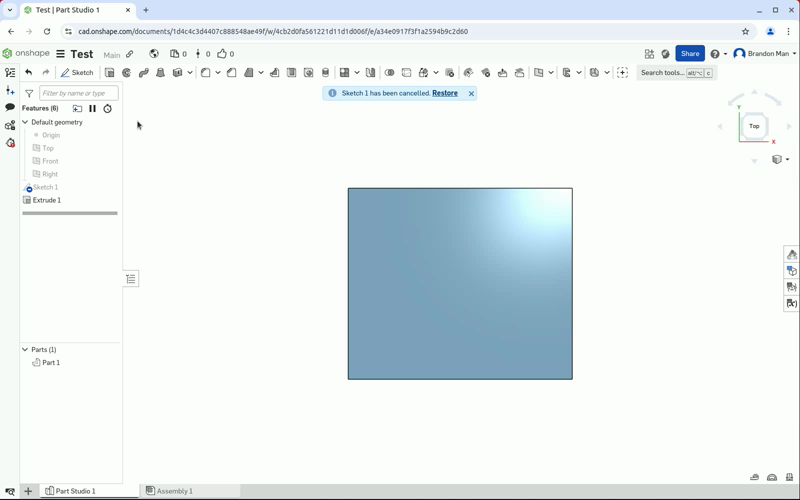
key(shift+h)
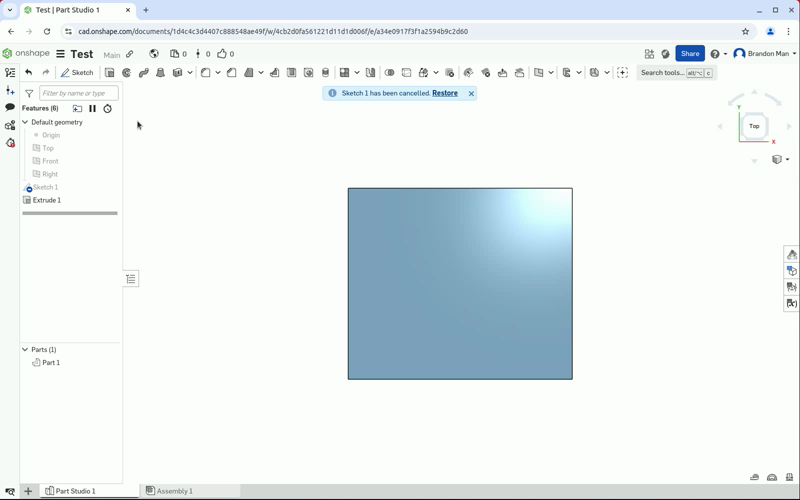
key(shift+h)
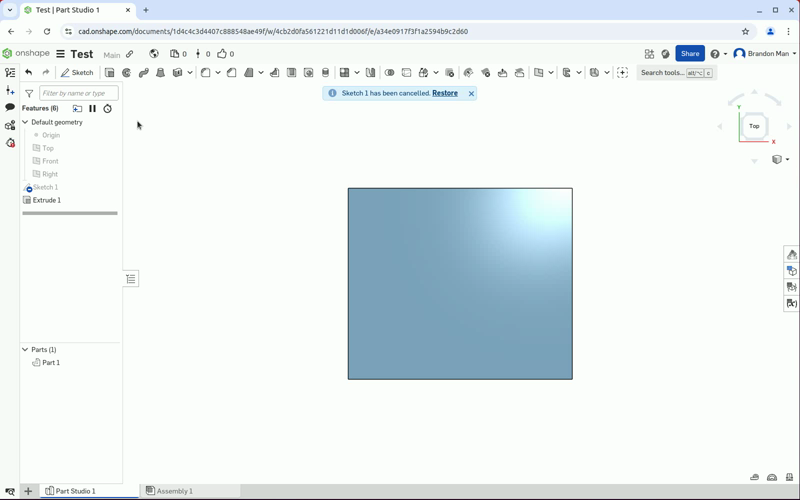
mouse_move(73, 189)
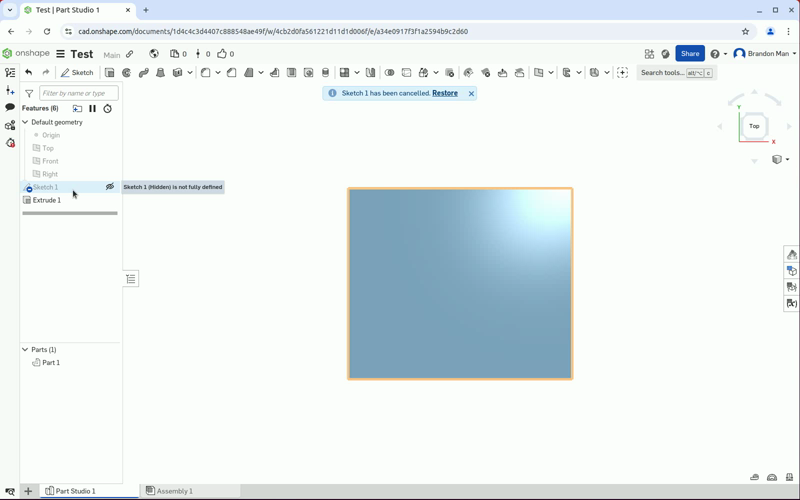
click(73, 189)
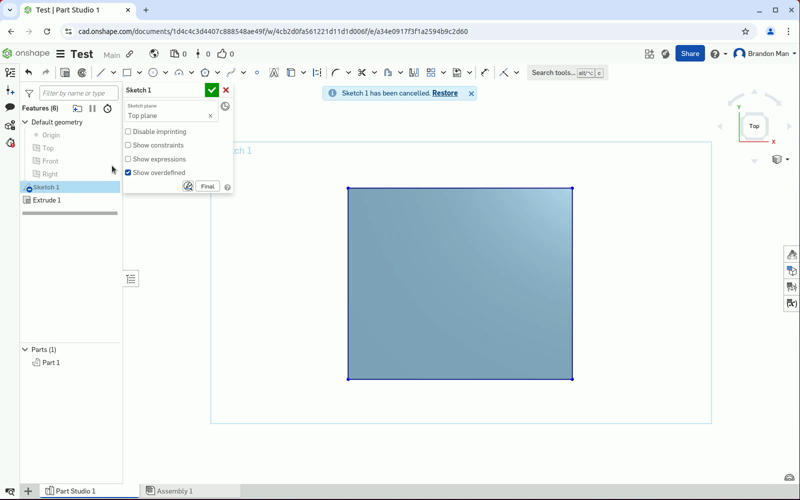
mouse_move(229, 92)
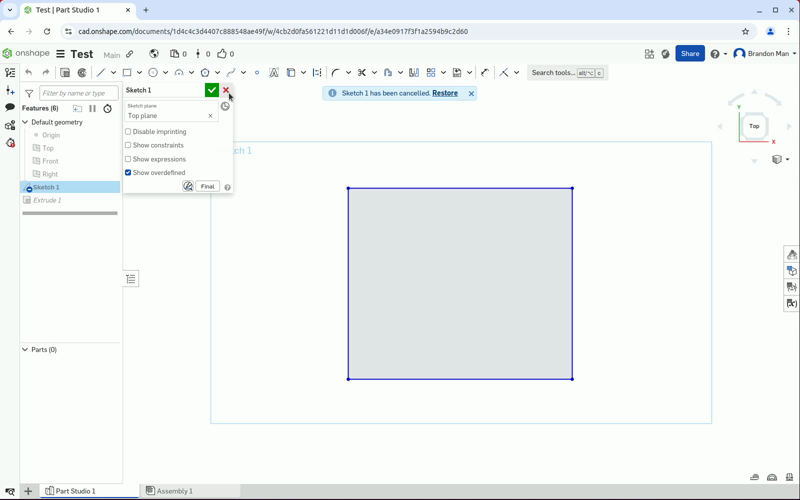
click(229, 92)
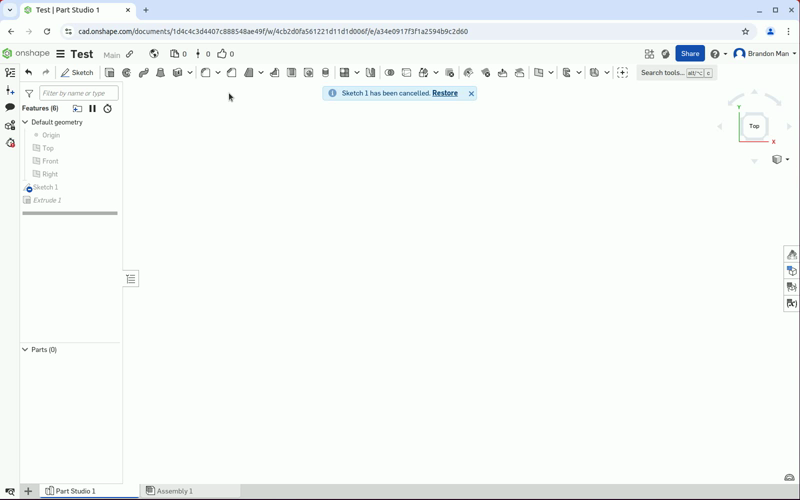
mouse_move(541, 75)
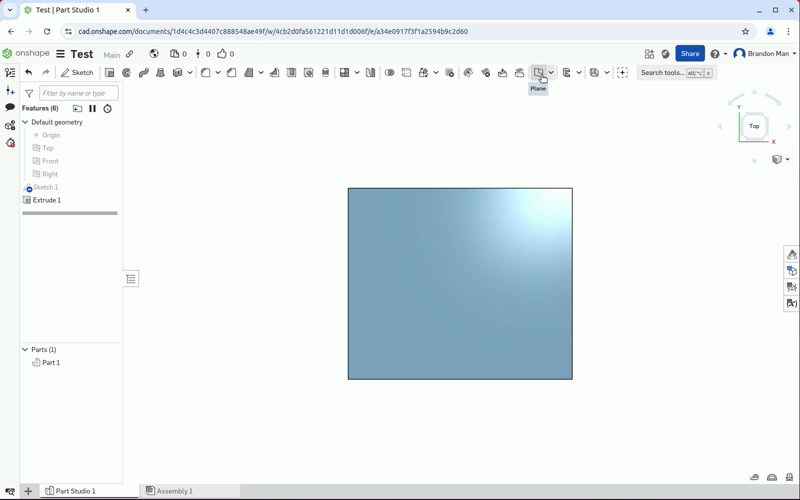
click(541, 75)
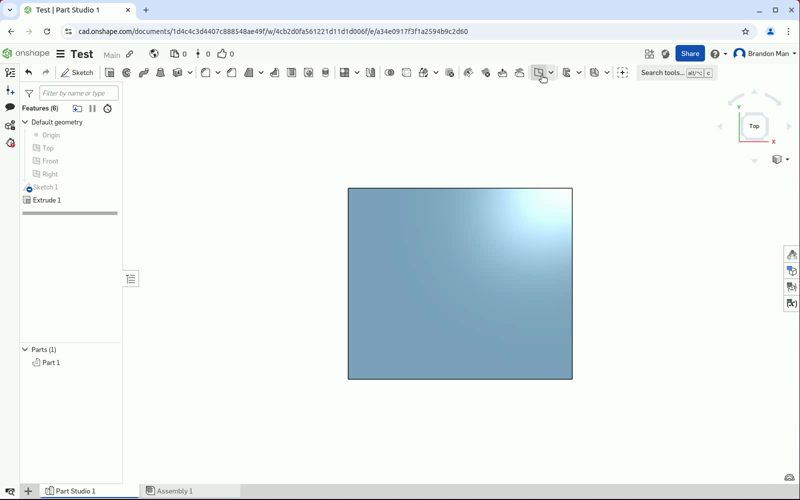
mouse_move(73, 150)
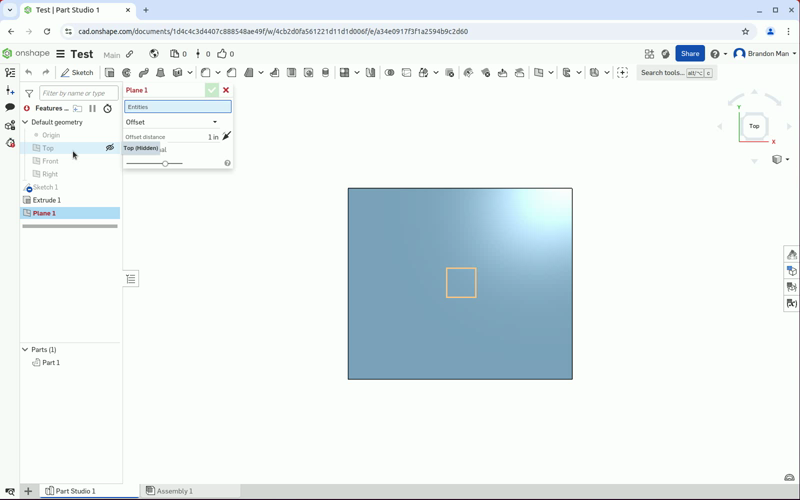
click(73, 150)
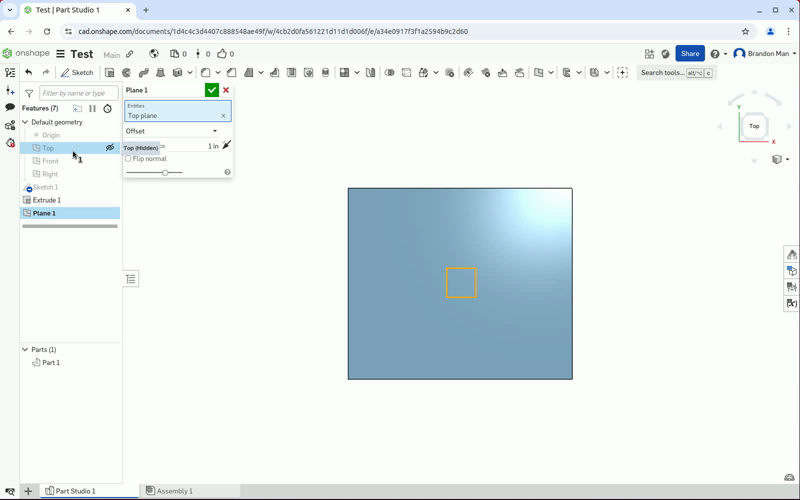
key(tab, 2)
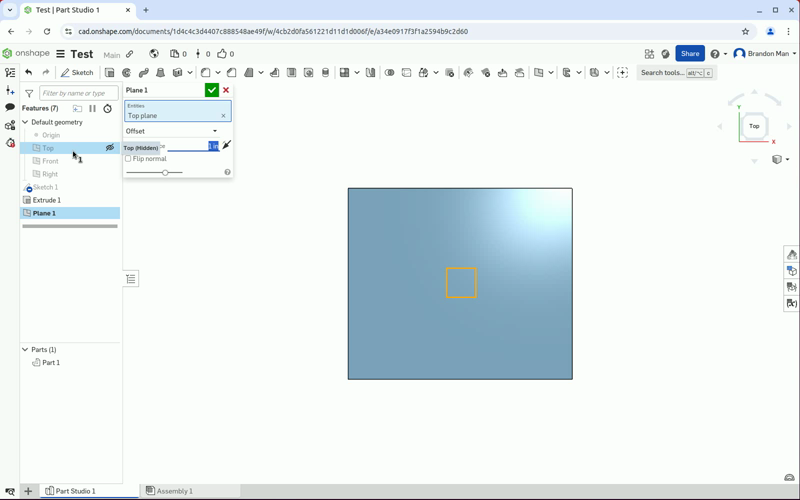
text(13.957)
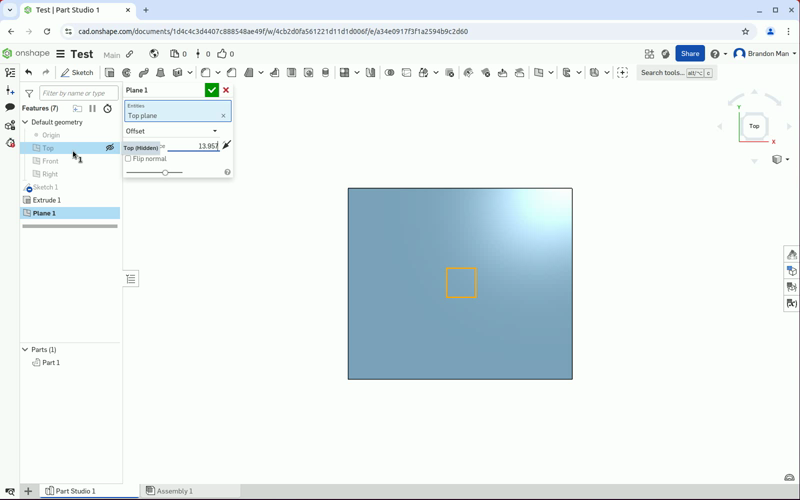
key(enter, 2)
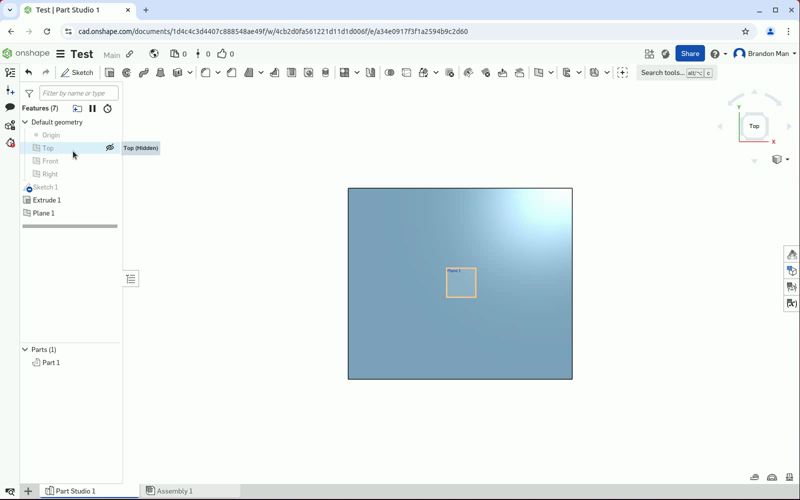
key(shift+s)
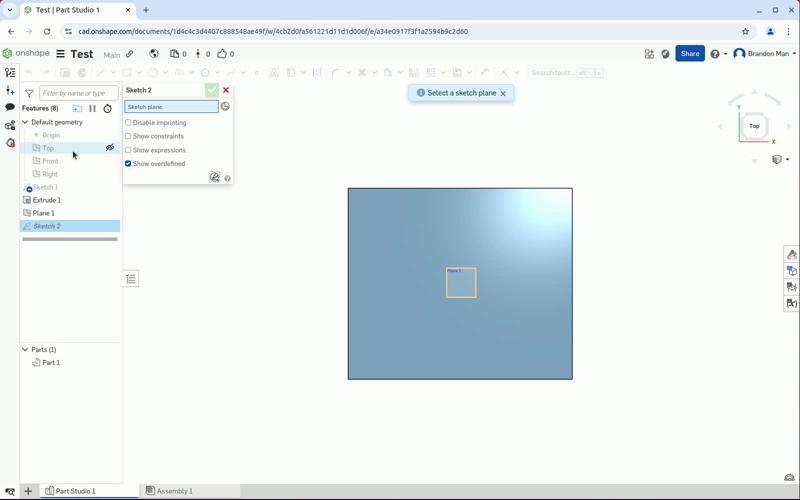
mouse_move(73, 215)
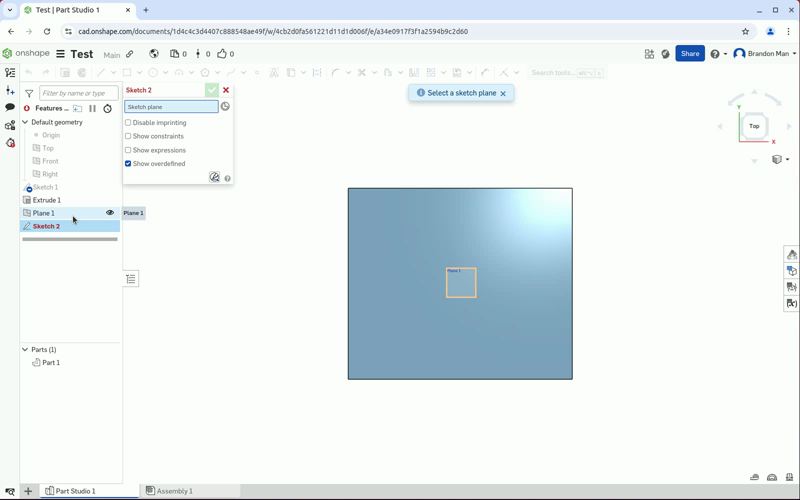
click(73, 215)
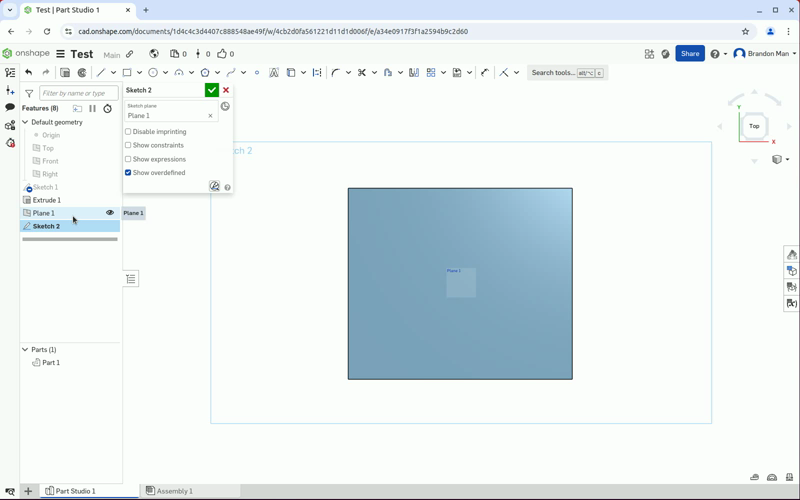
mouse_move(73, 352)
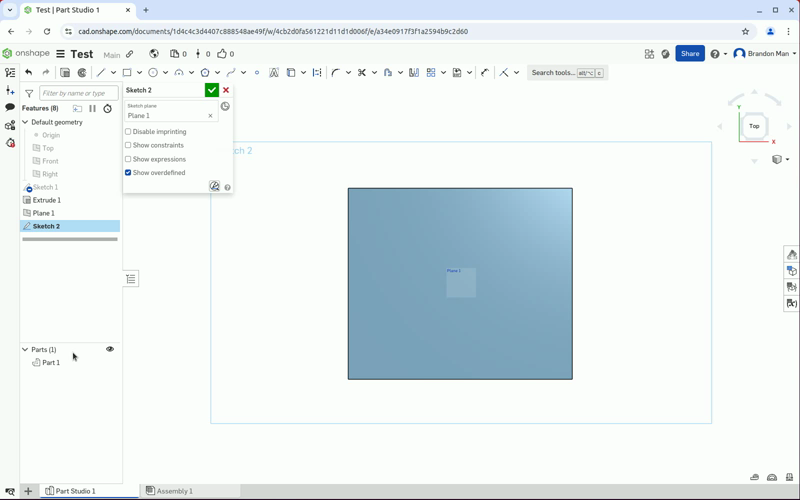
key(y)
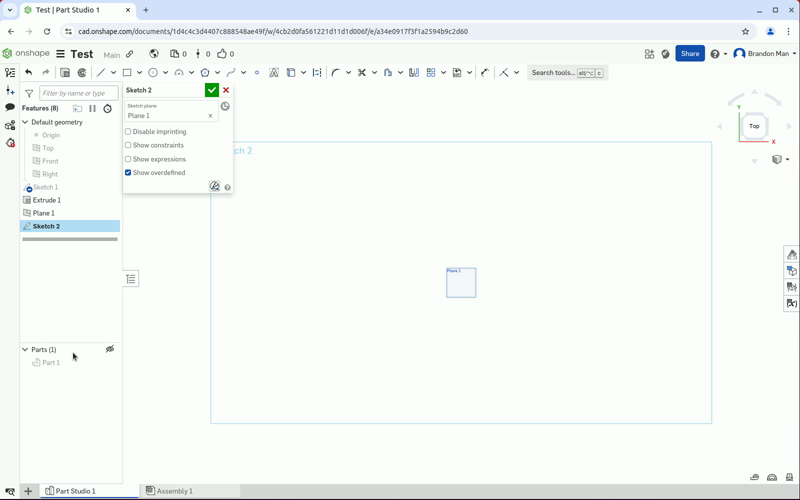
key(l)
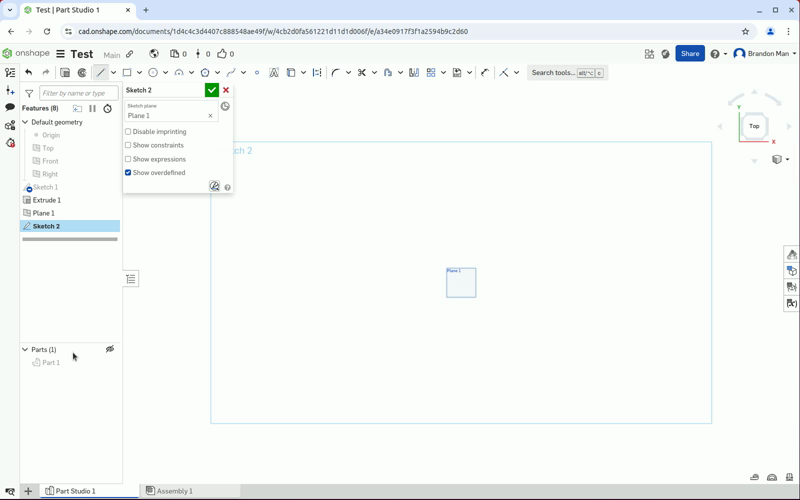
key_down(shift)
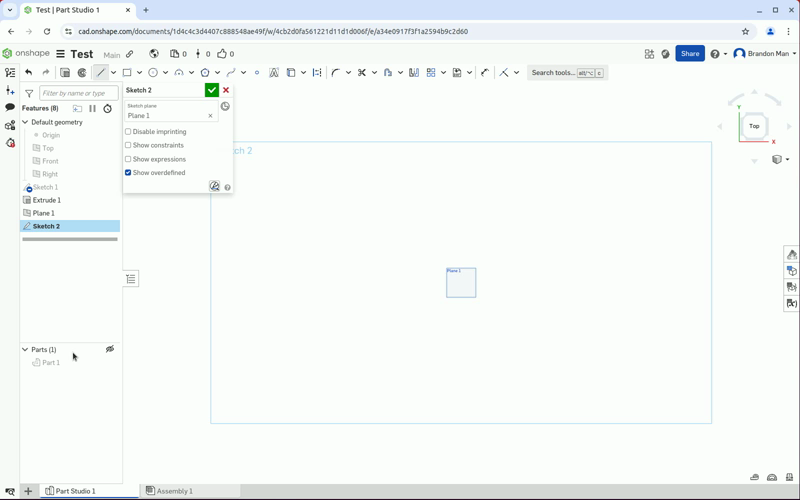
mouse_move(370, 366)
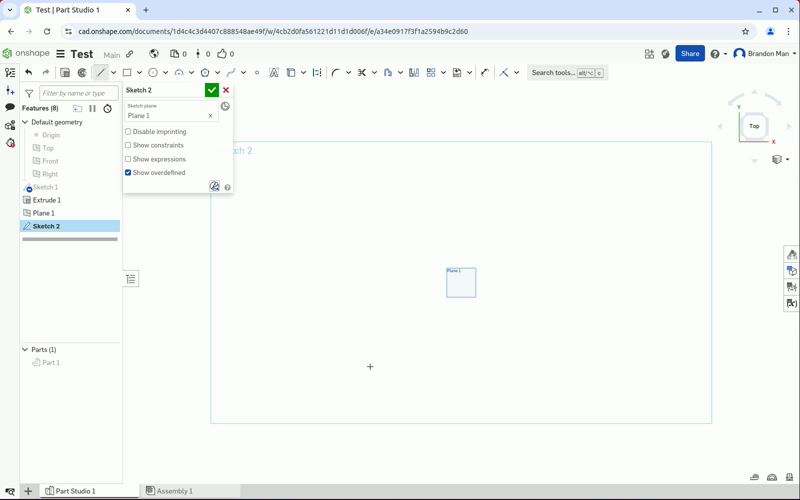
click(370, 366)
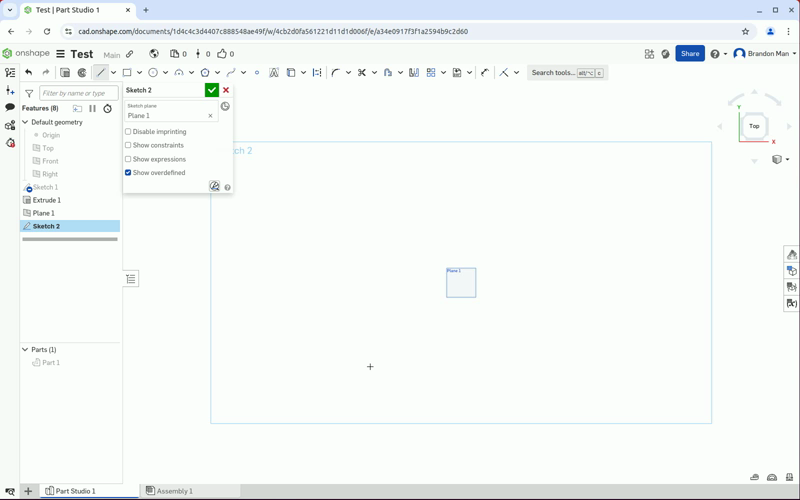
key_up(shift)
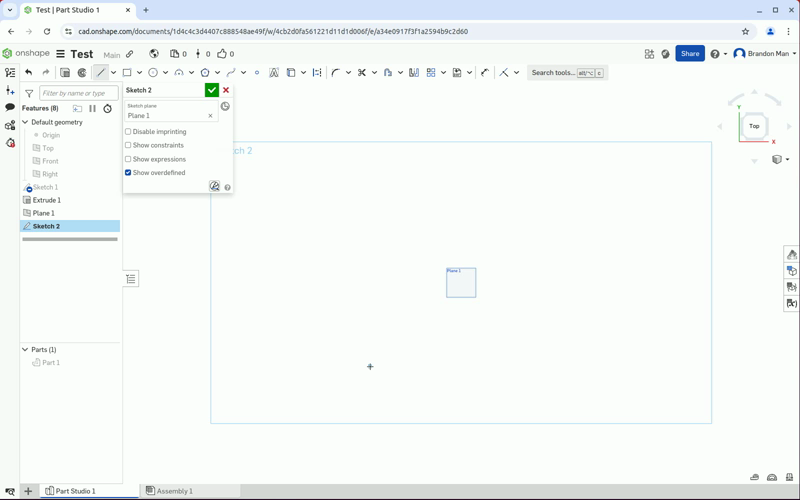
key_down(shift)
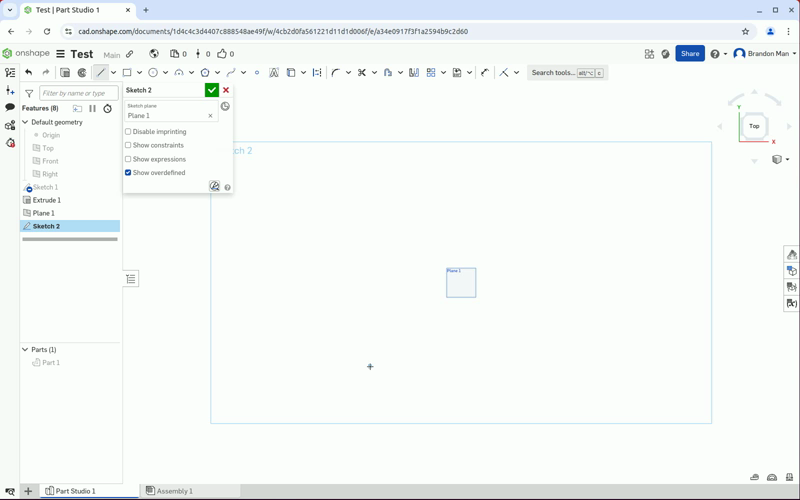
mouse_move(551, 366)
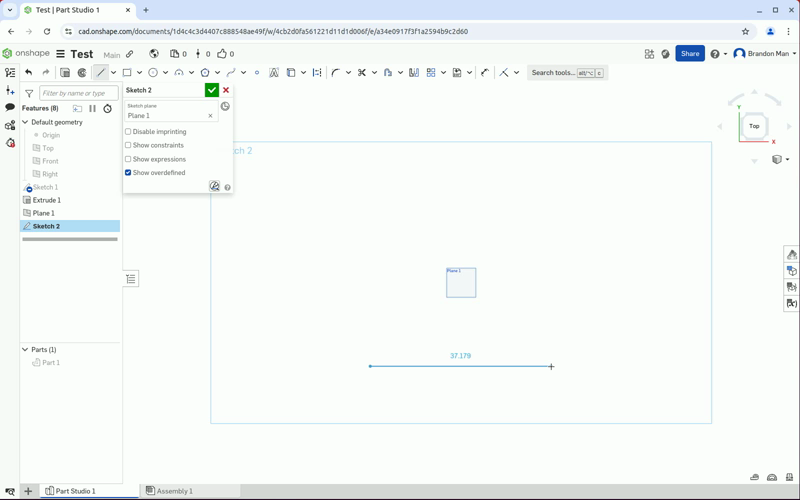
click(551, 366)
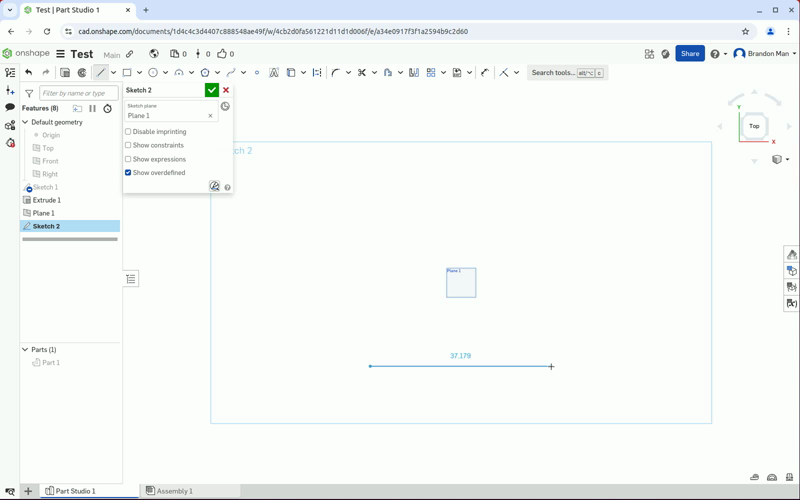
key_up(shift)
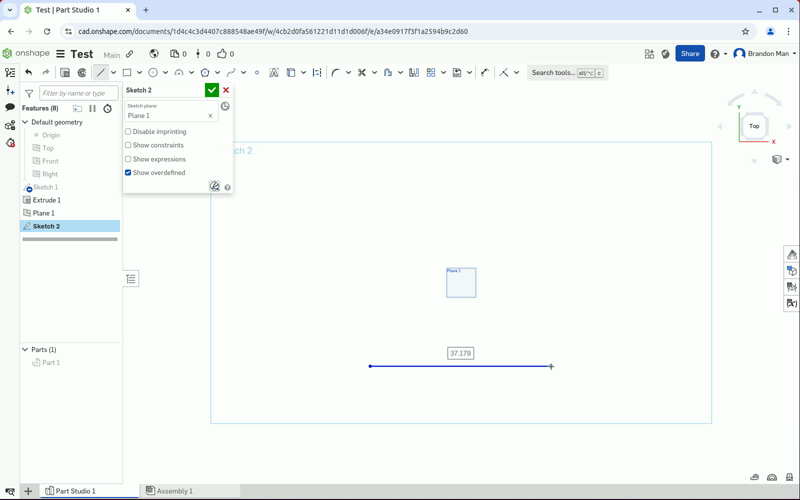
key_down(shift)
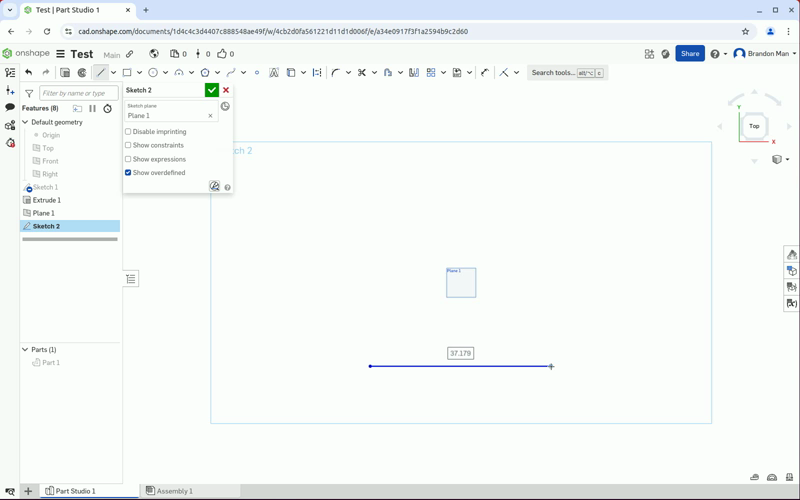
mouse_move(551, 202)
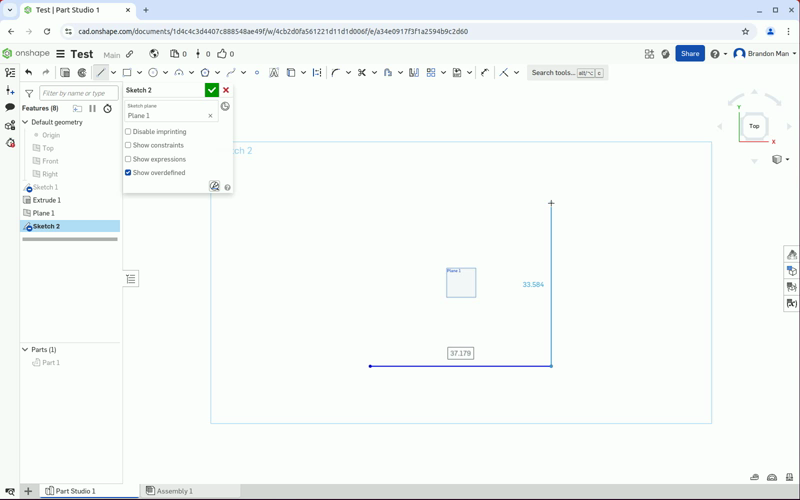
click(551, 202)
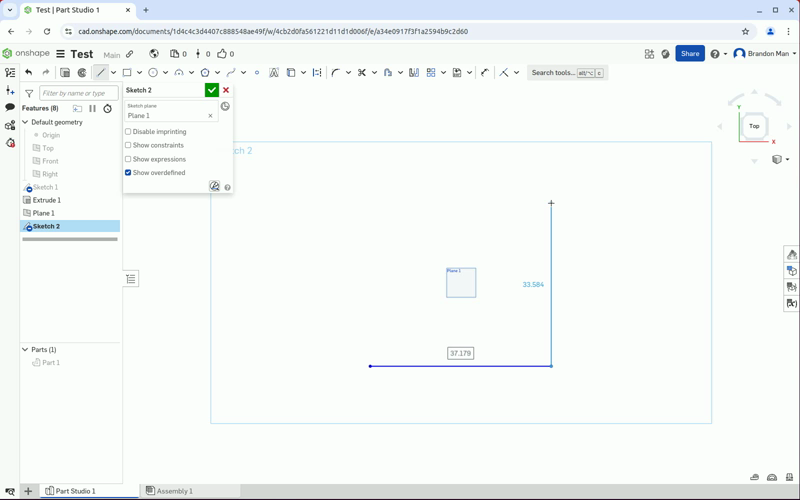
key_up(shift)
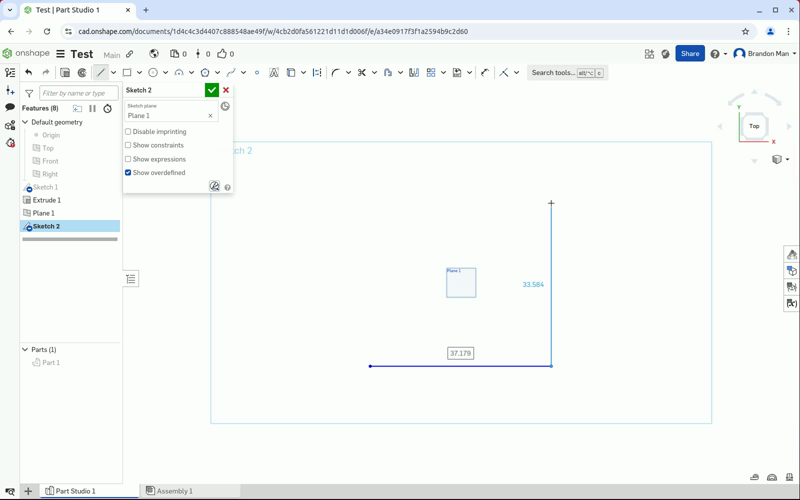
key_down(shift)
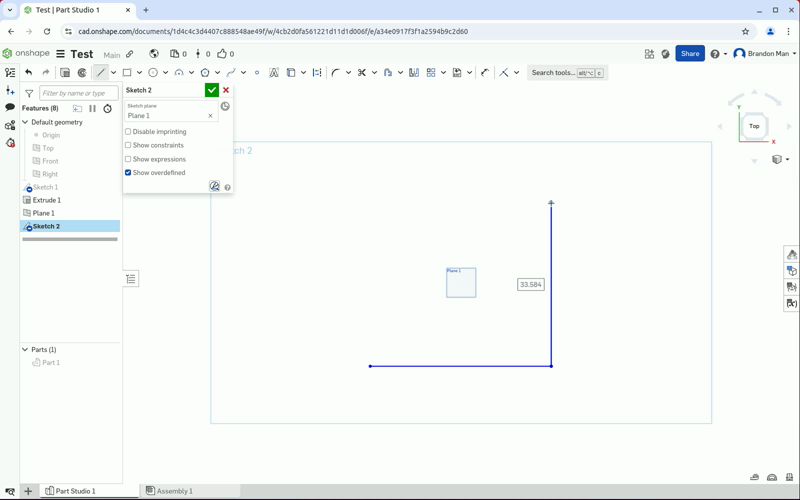
mouse_move(370, 202)
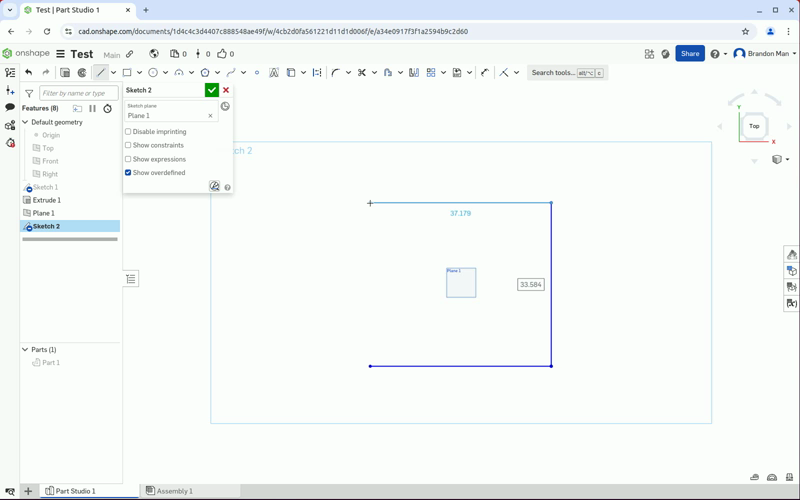
click(370, 202)
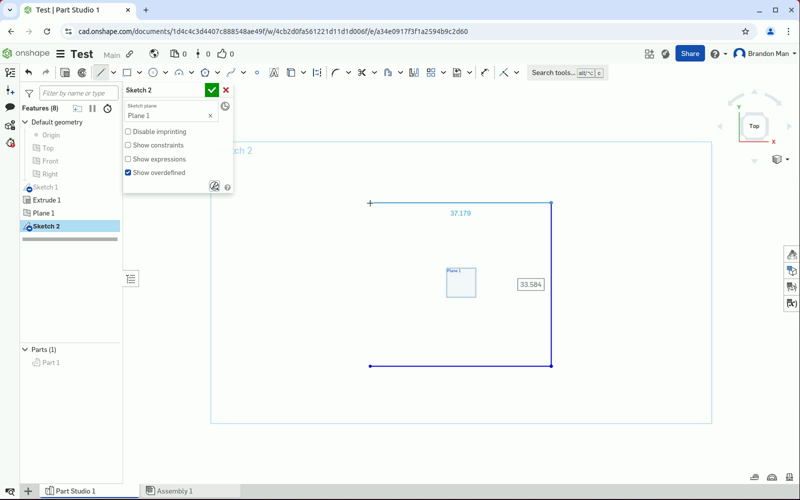
key_up(shift)
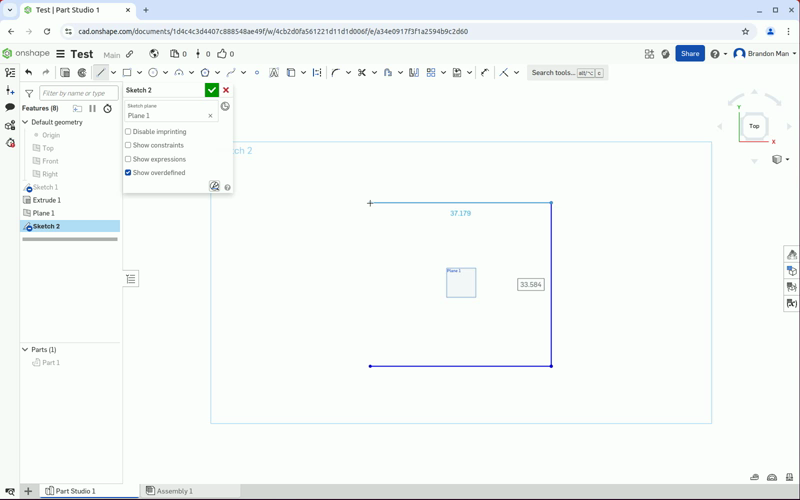
key_down(shift)
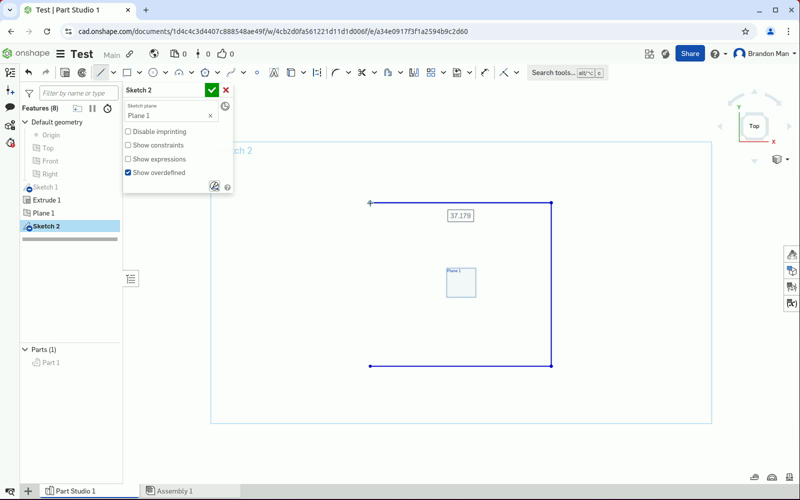
mouse_move(370, 366)
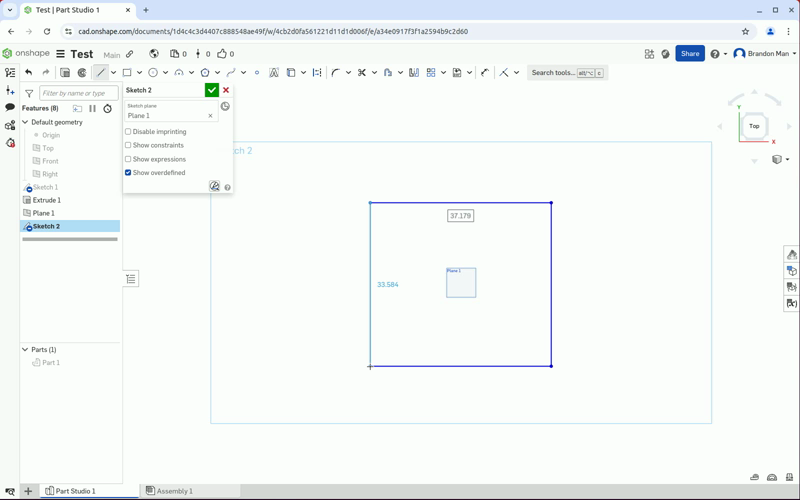
key_up(shift)
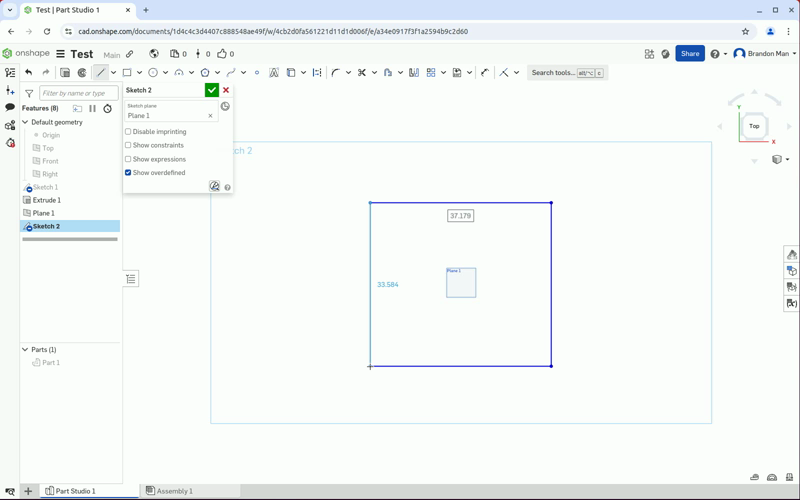
click(370, 366)
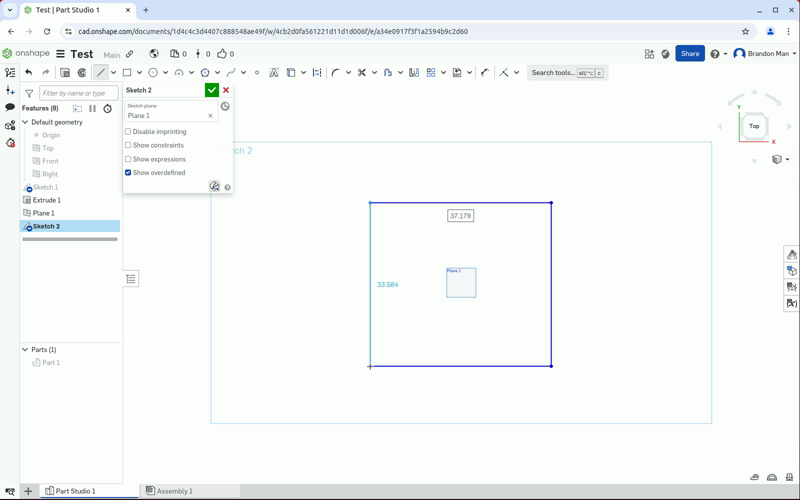
key(esc)
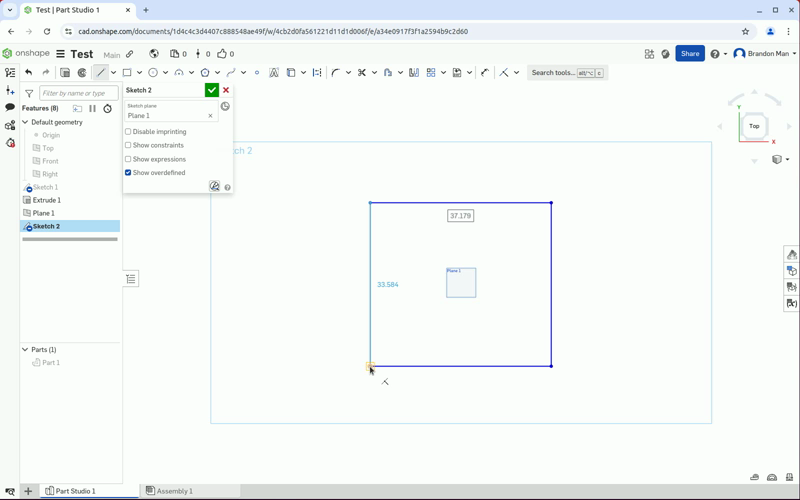
mouse_move(522, 307)
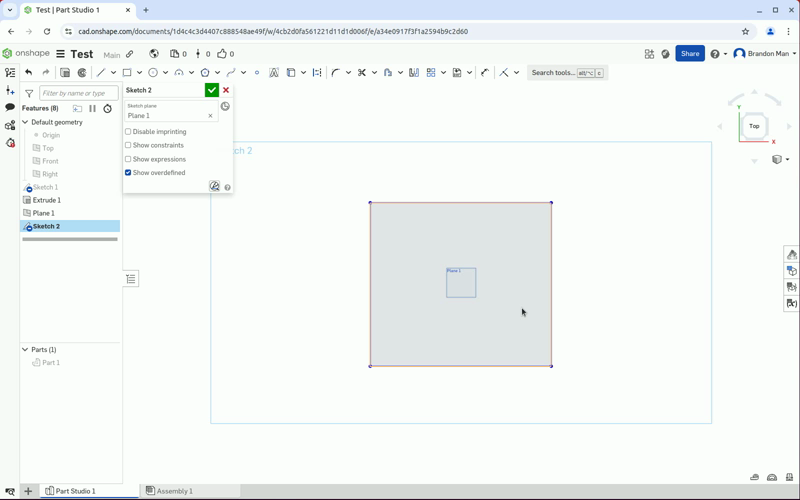
click(522, 307)
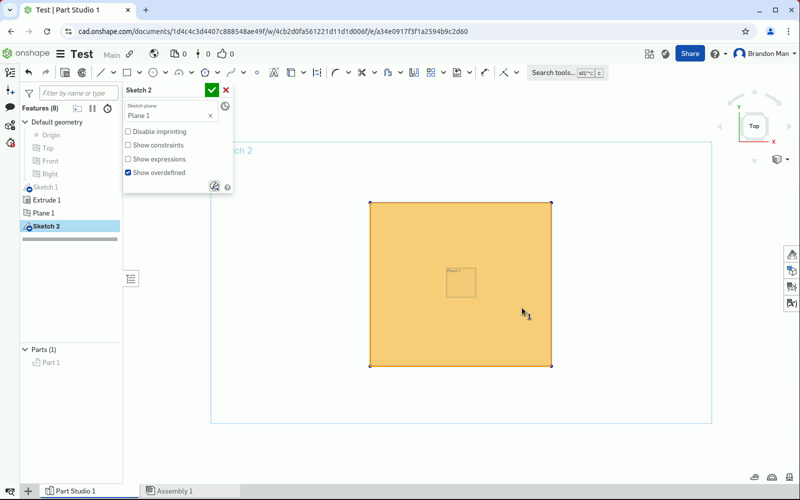
mouse_move(73, 352)
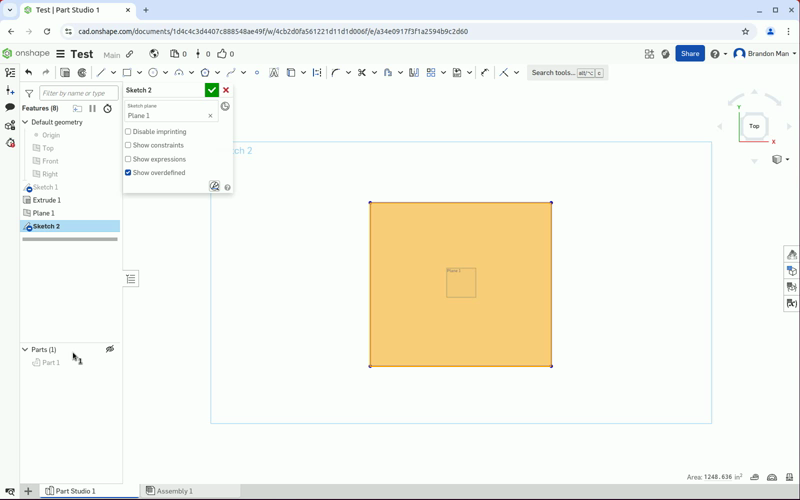
key(shift+y)
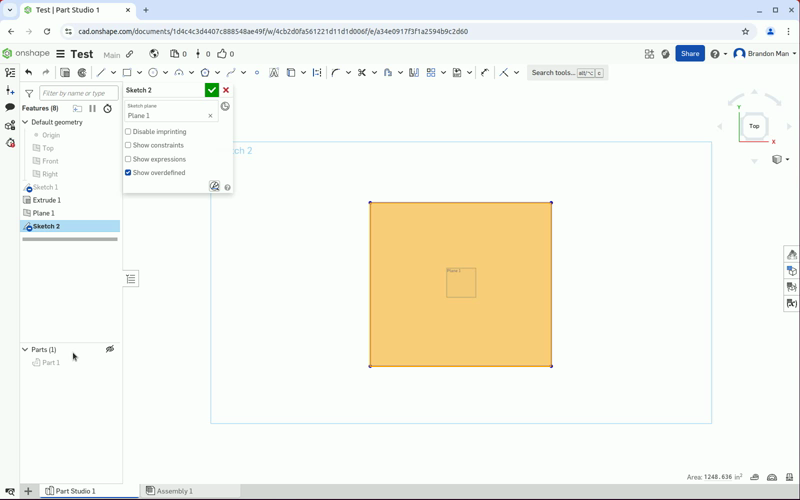
key(shift+e)
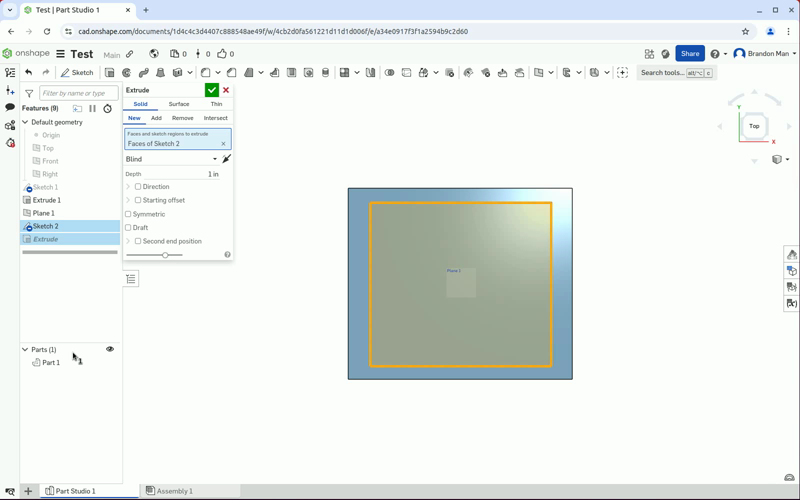
mouse_move(143, 106)
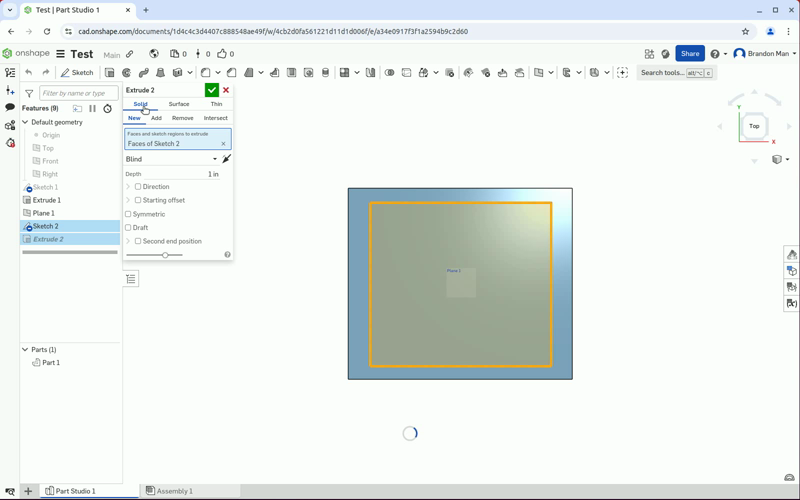
click(143, 106)
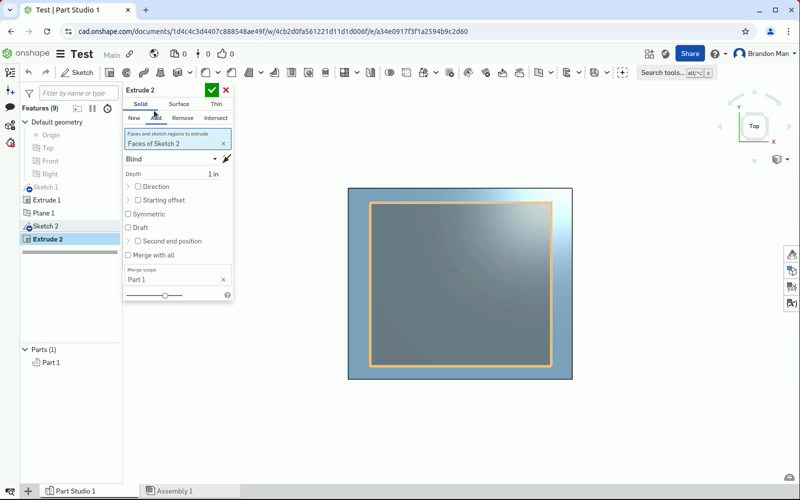
mouse_move(186, 120)
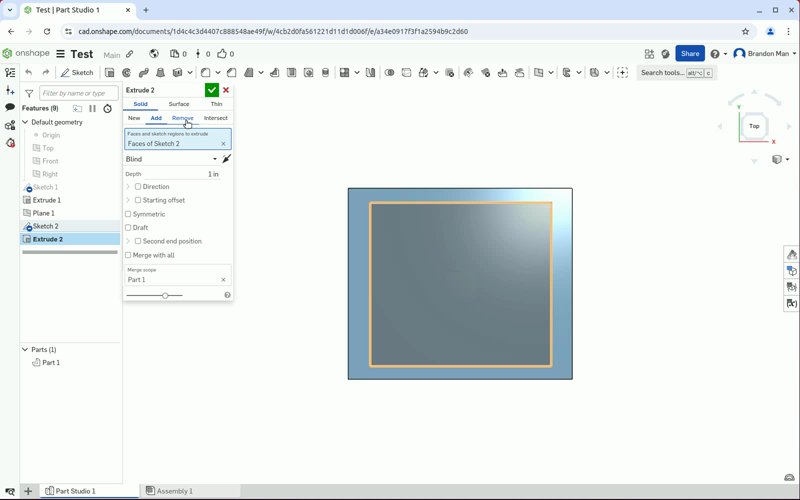
click(186, 120)
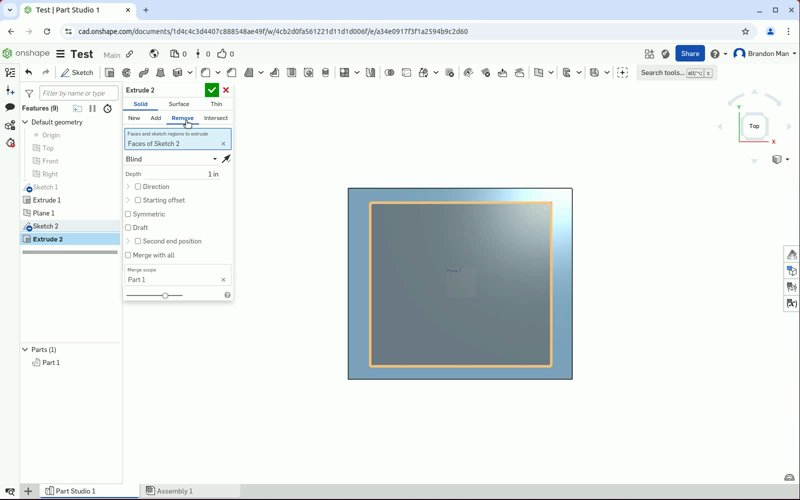
key(tab, 4)
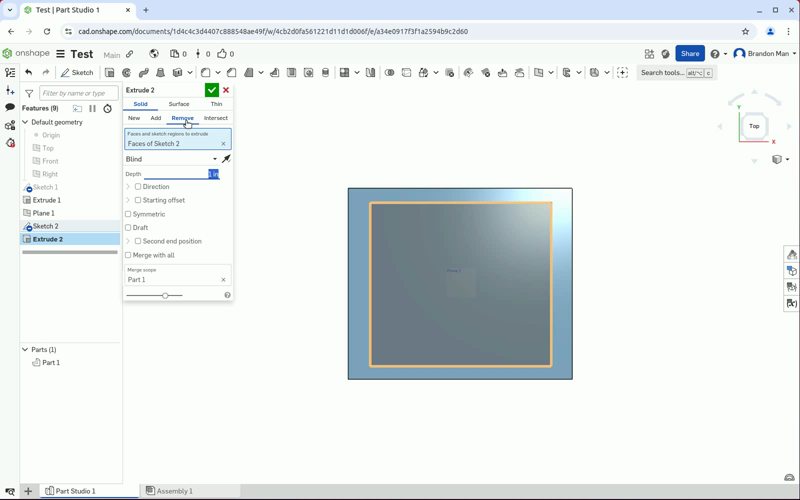
text(11.073)
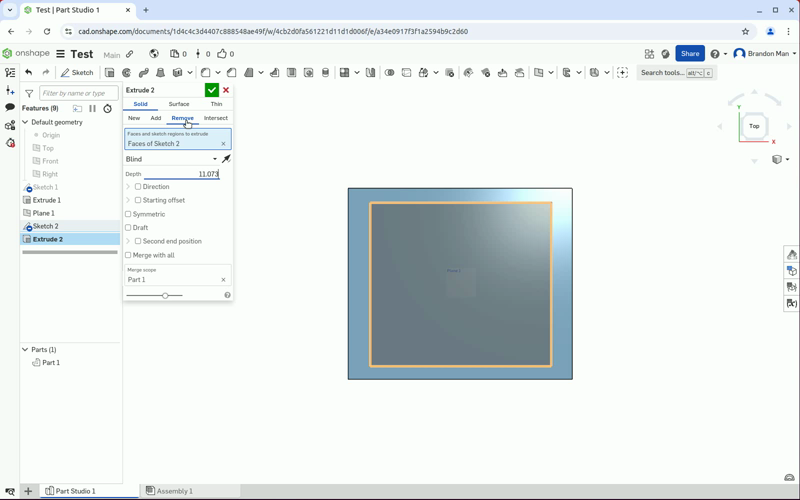
key(tab, 6)
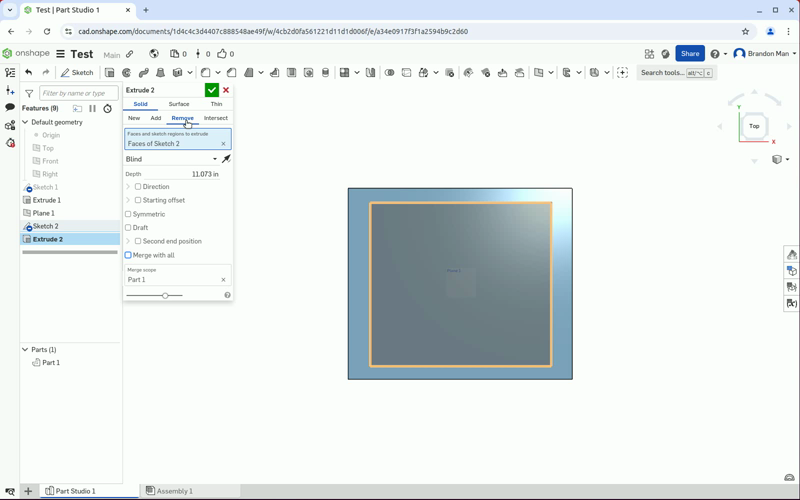
key(space)
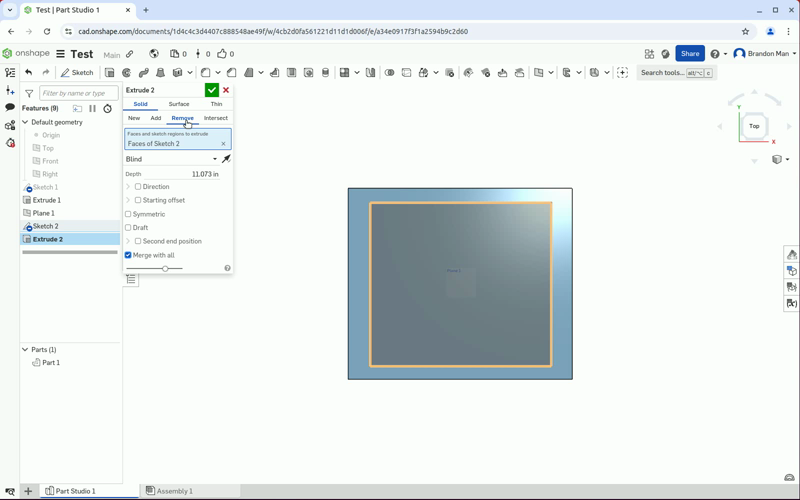
key(enter)
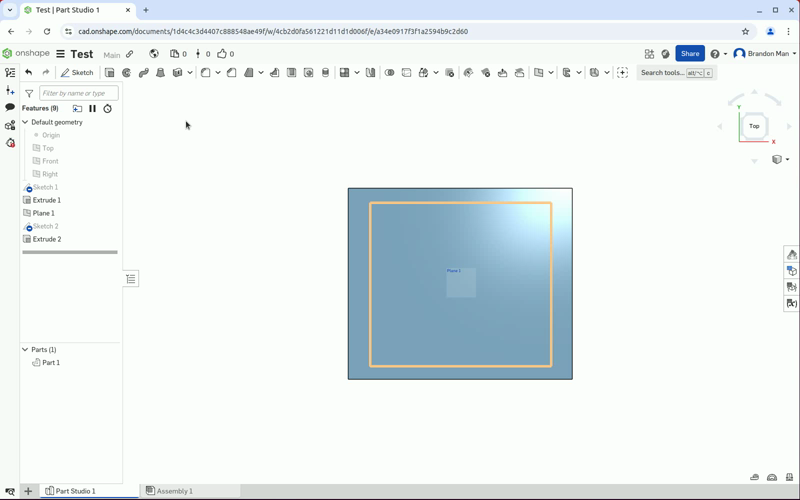
key(shift+h)
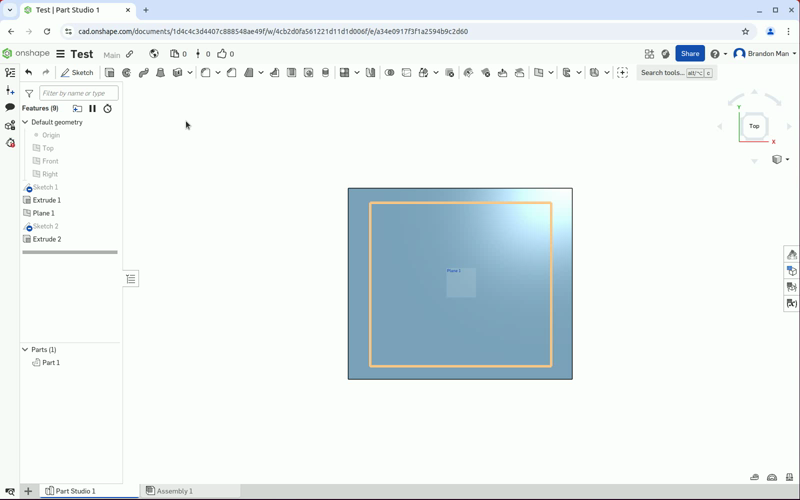
key(shift+h)
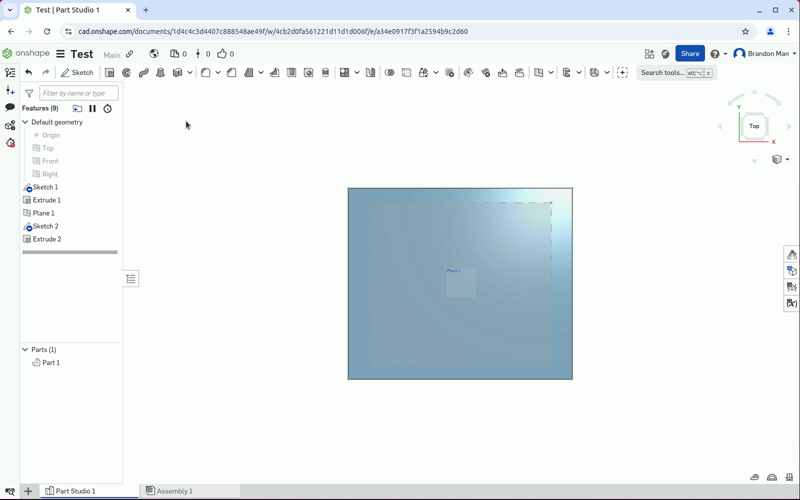
key(shift+7)
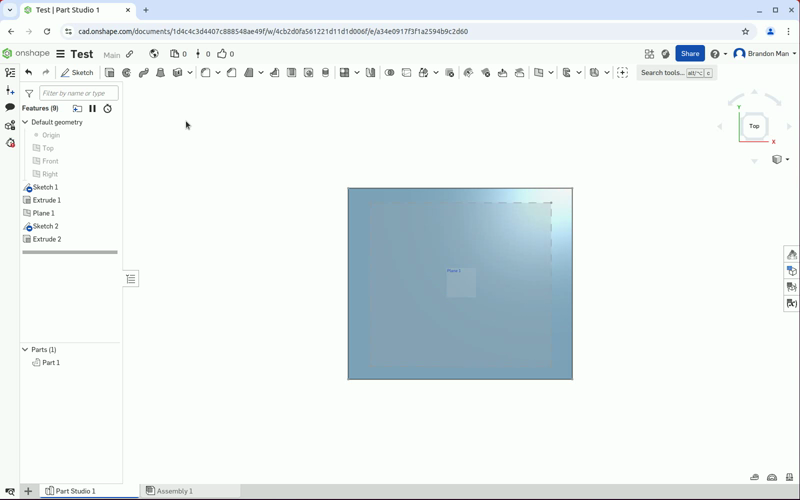
key(up, 3)
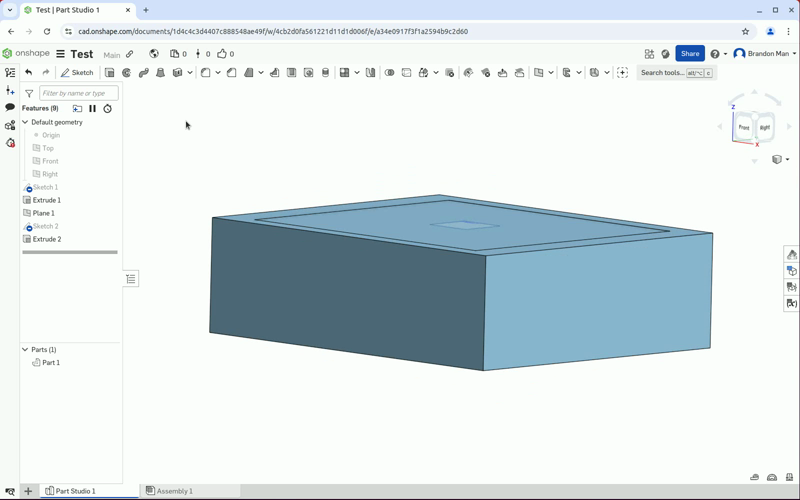
key(left, 3)
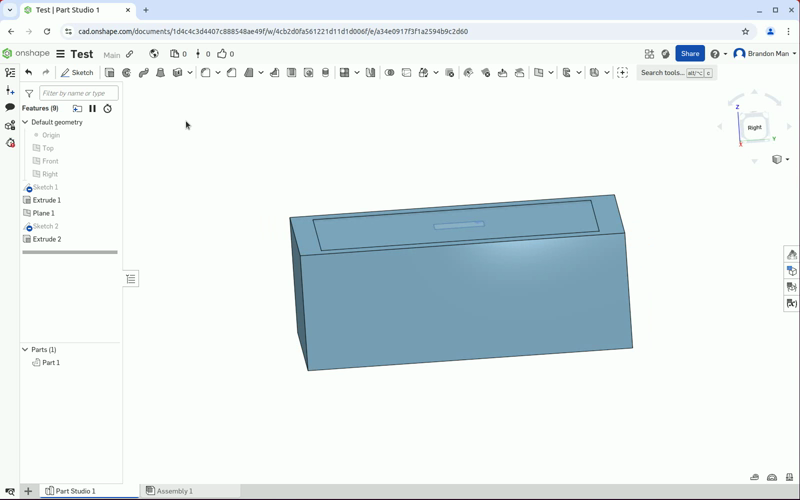
key(right, 3)
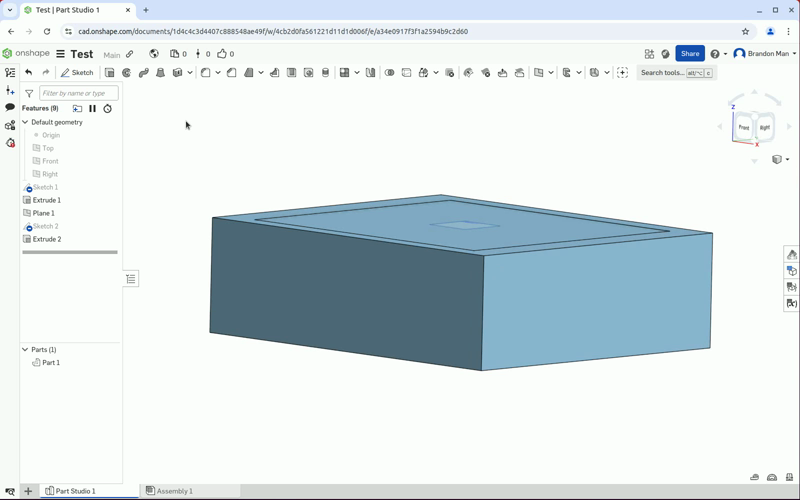
key(down, 3)
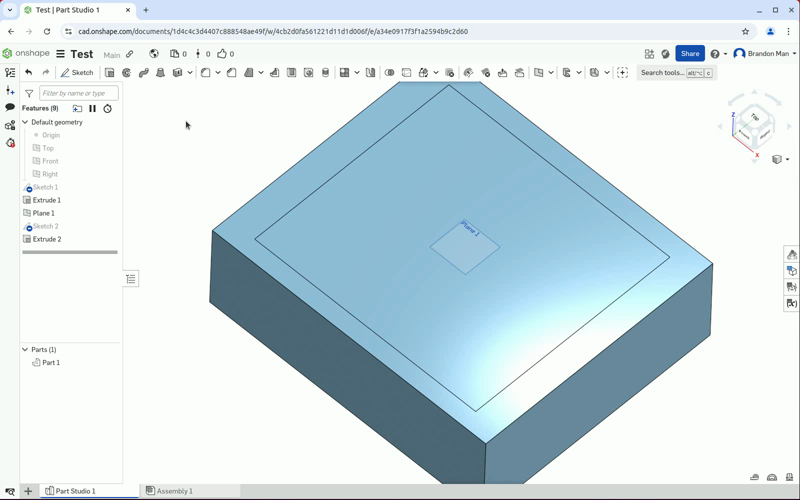
mouse_move(73, 189)
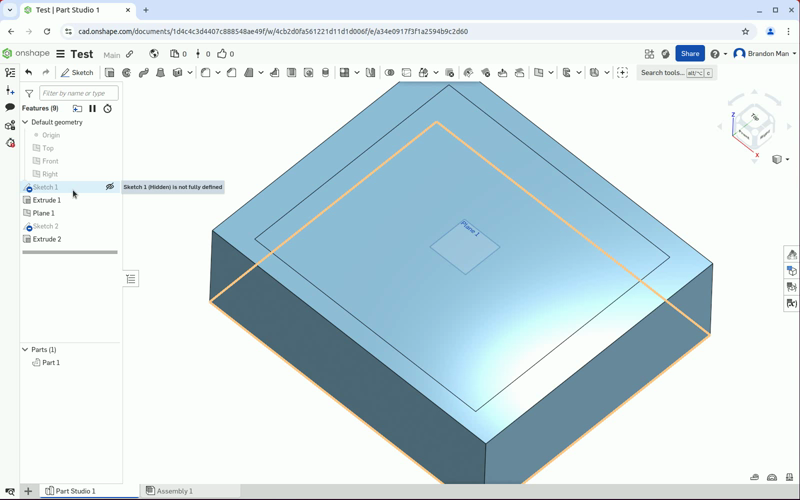
click(73, 189)